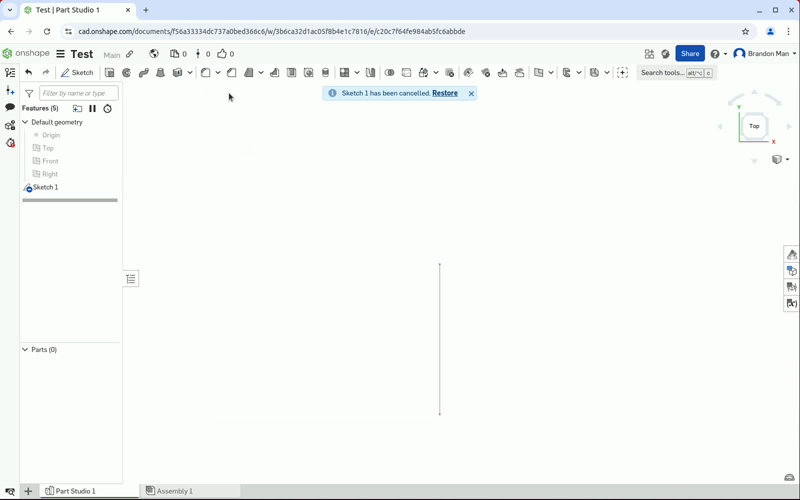
key(shift+h)
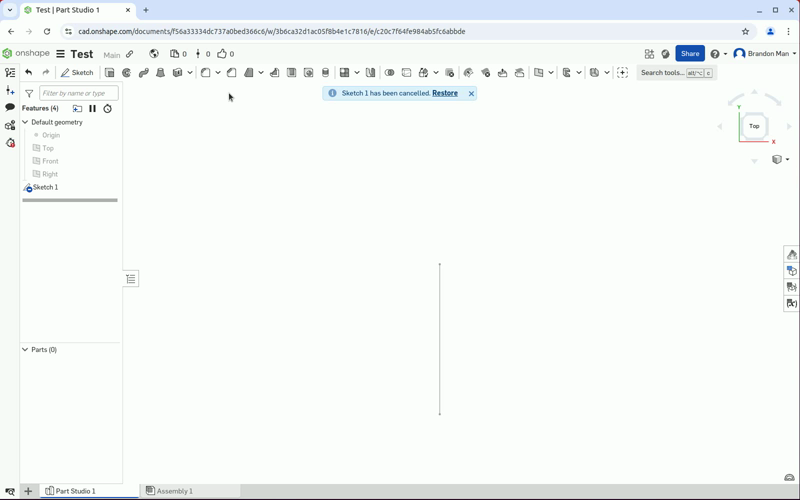
key(shift+s)
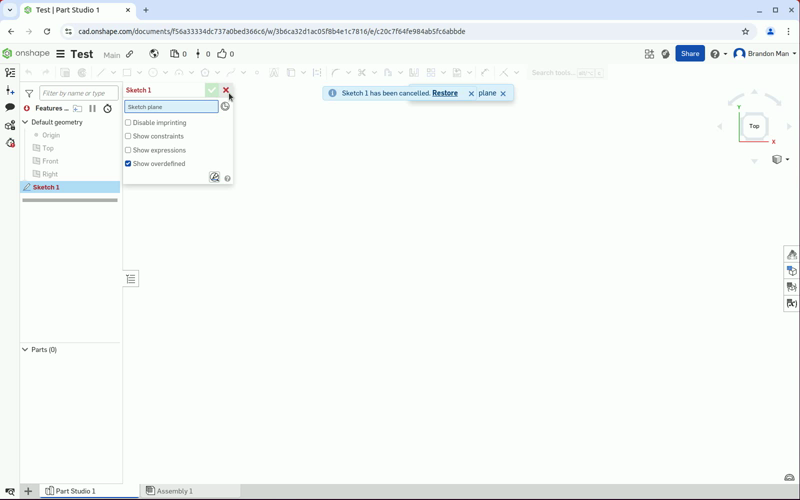
mouse_move(73, 150)
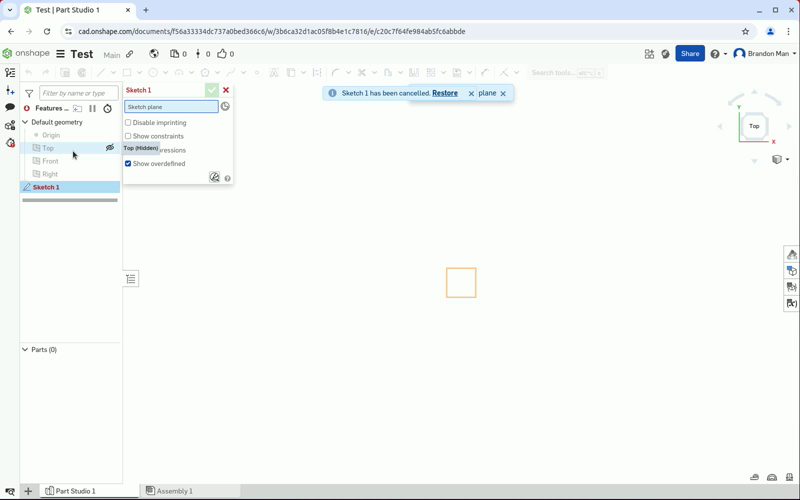
click(73, 150)
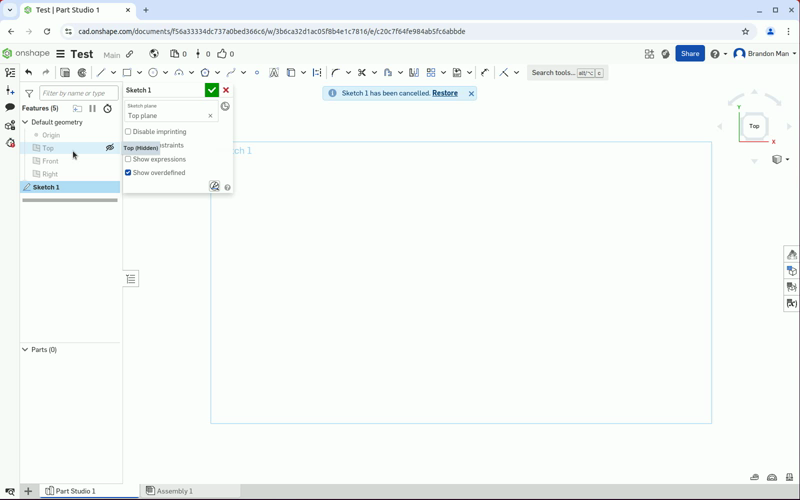
mouse_move(73, 352)
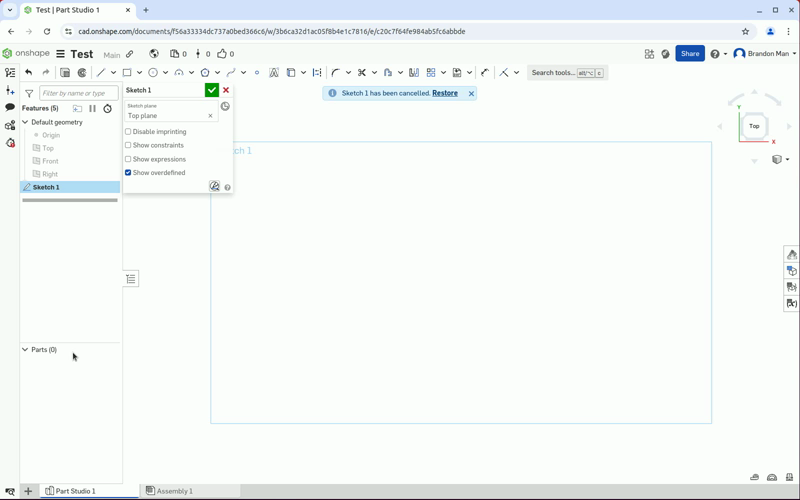
key(y)
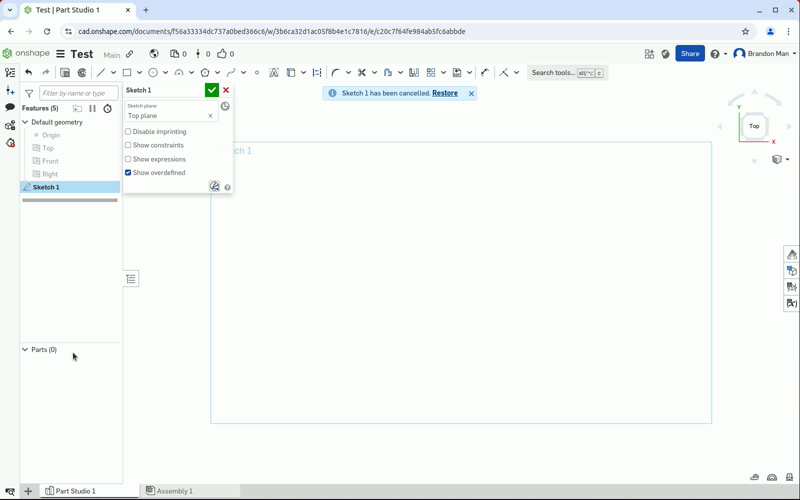
key(l)
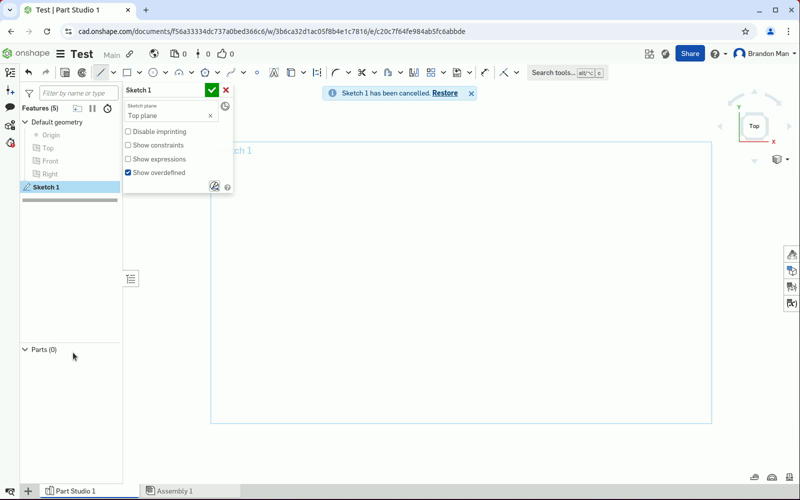
key_down(shift)
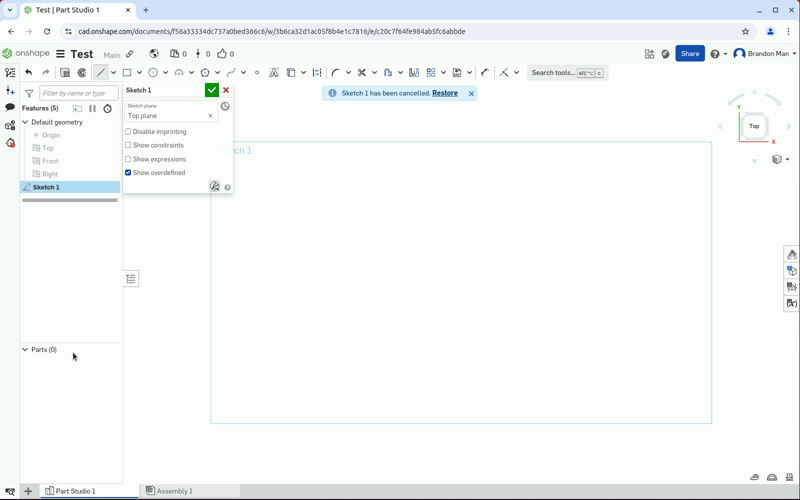
mouse_move(460, 282)
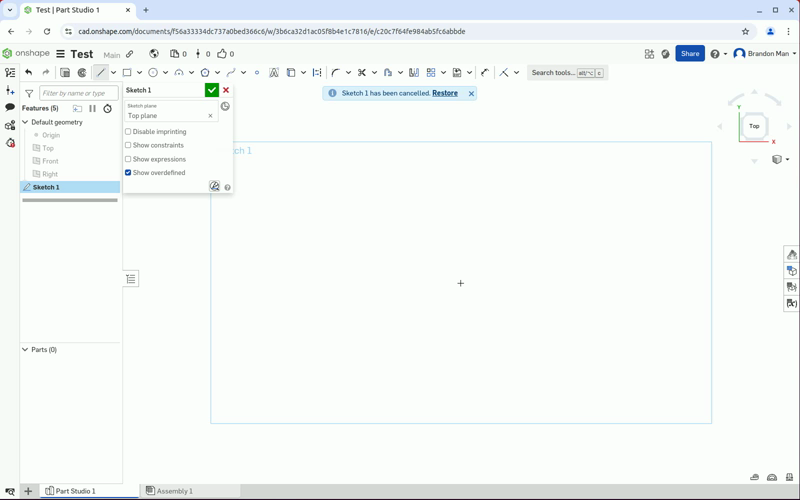
click(460, 282)
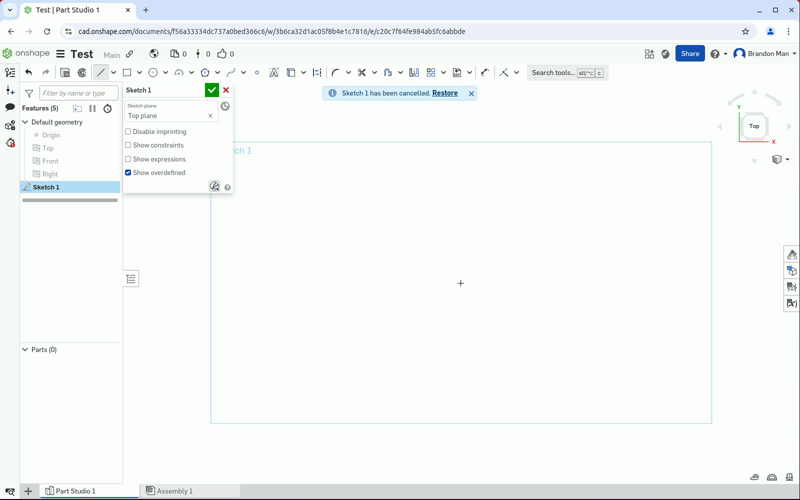
key_up(shift)
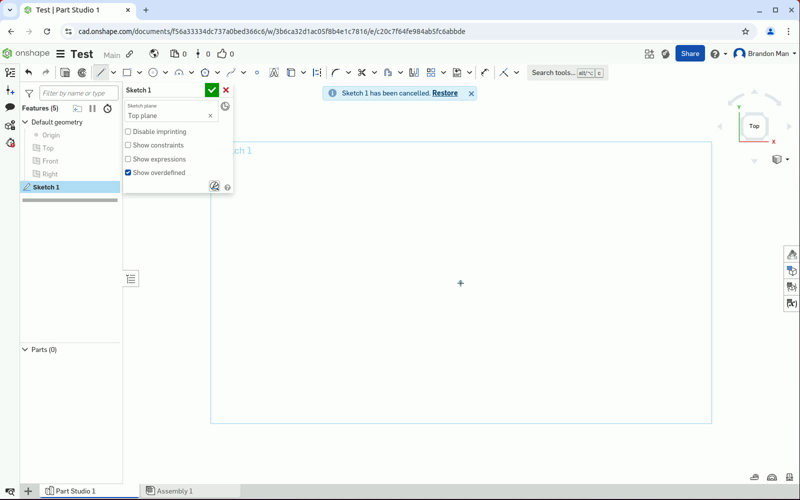
key_down(shift)
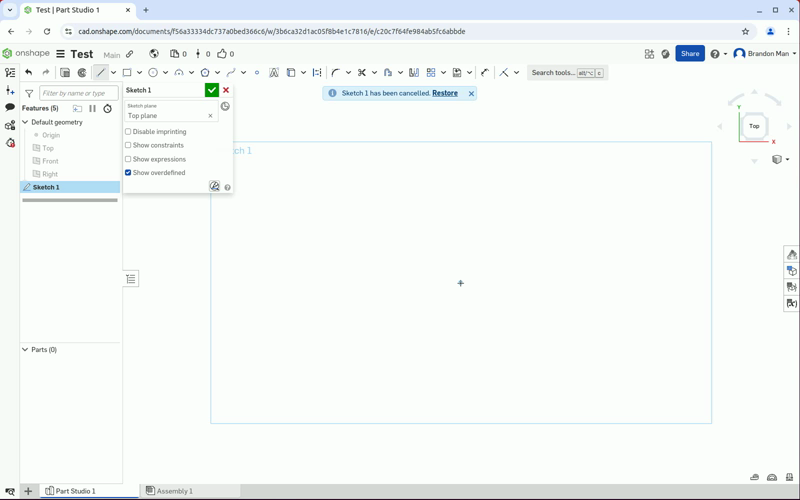
mouse_move(540, 282)
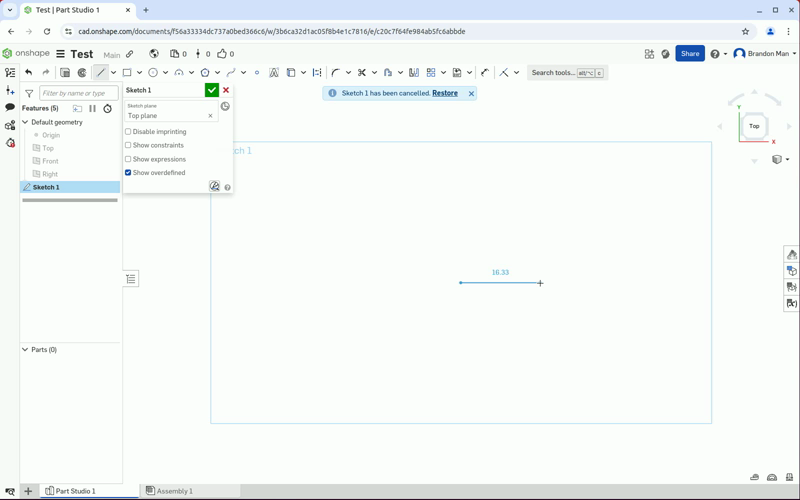
click(540, 282)
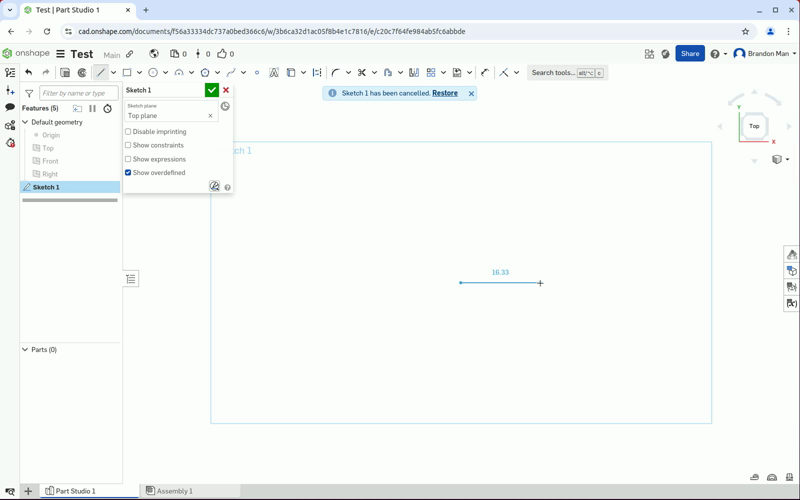
key_up(shift)
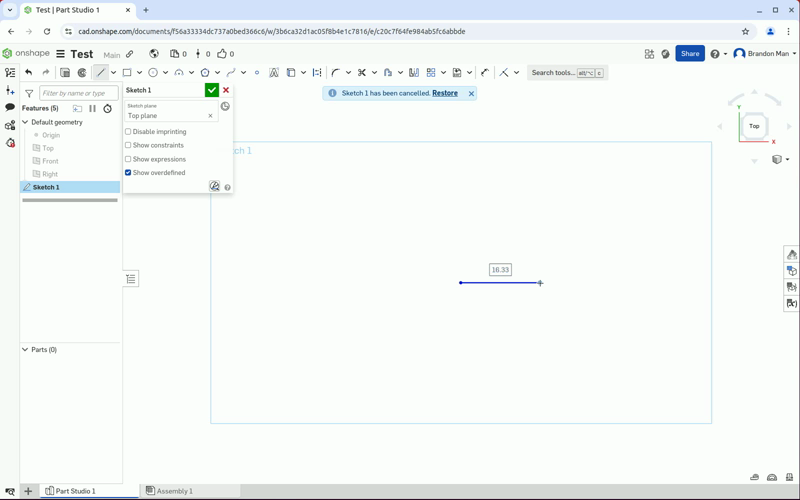
key_down(shift)
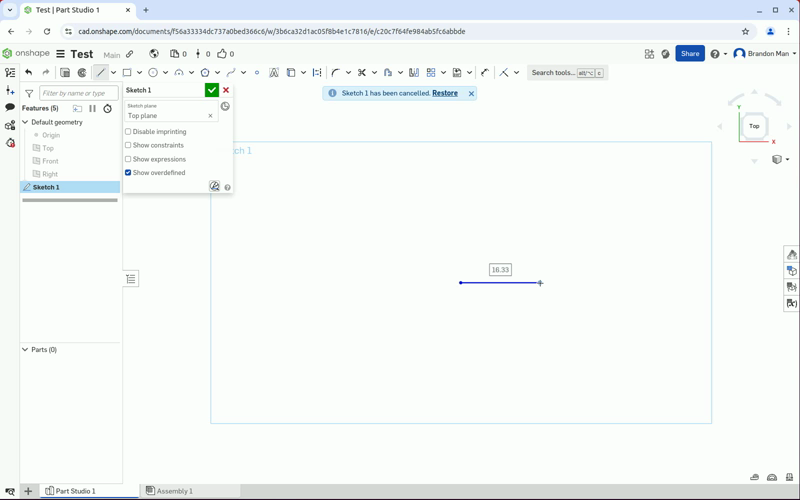
mouse_move(540, 170)
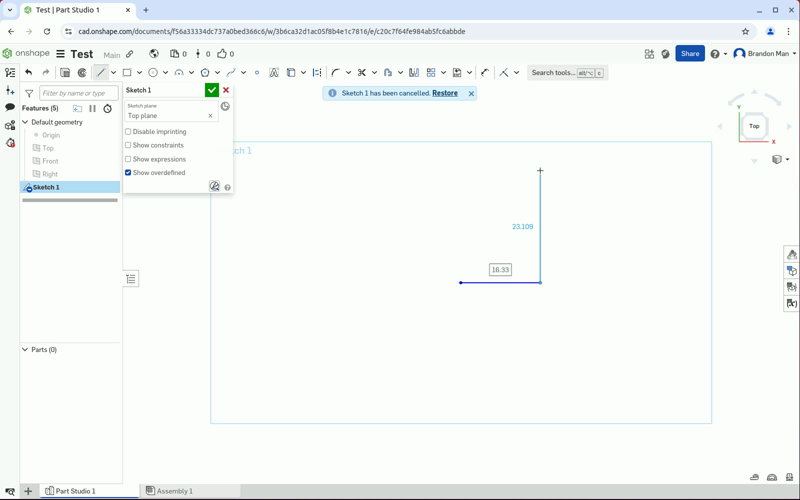
click(540, 170)
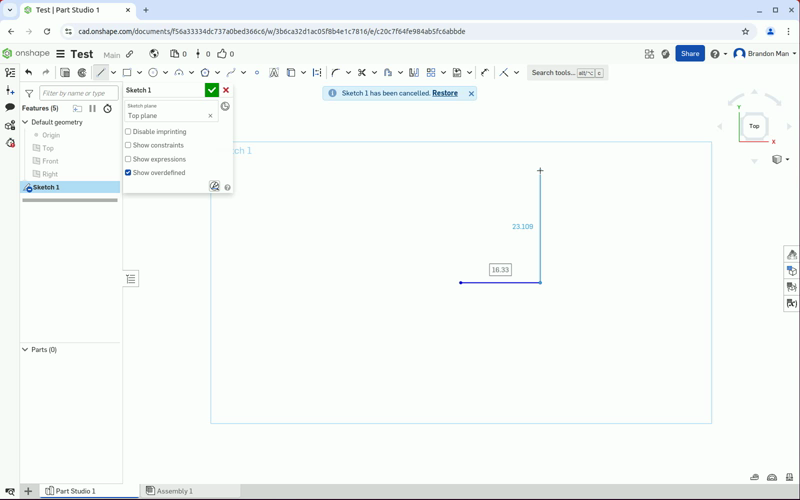
key_up(shift)
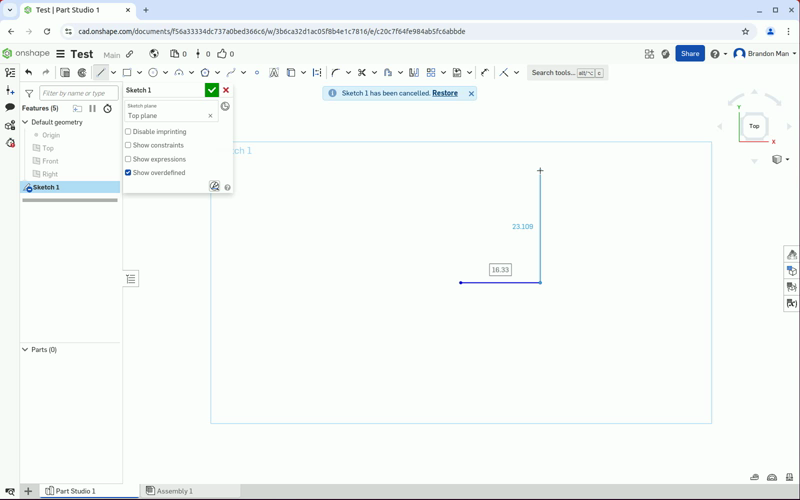
key_down(shift)
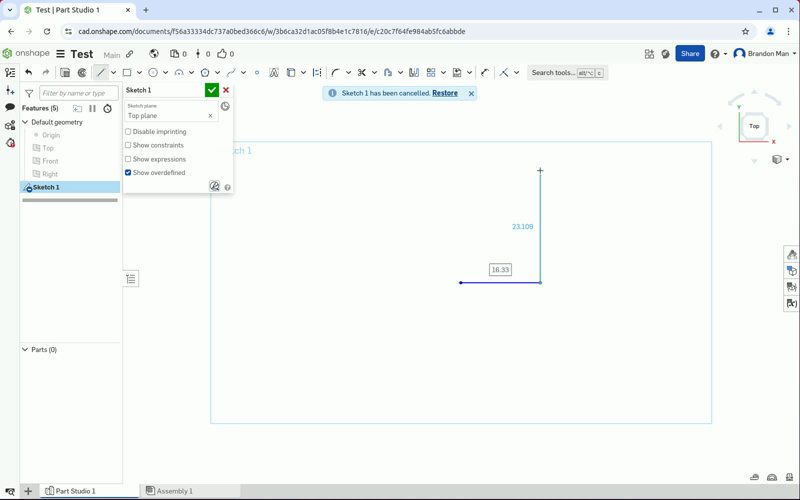
mouse_move(460, 170)
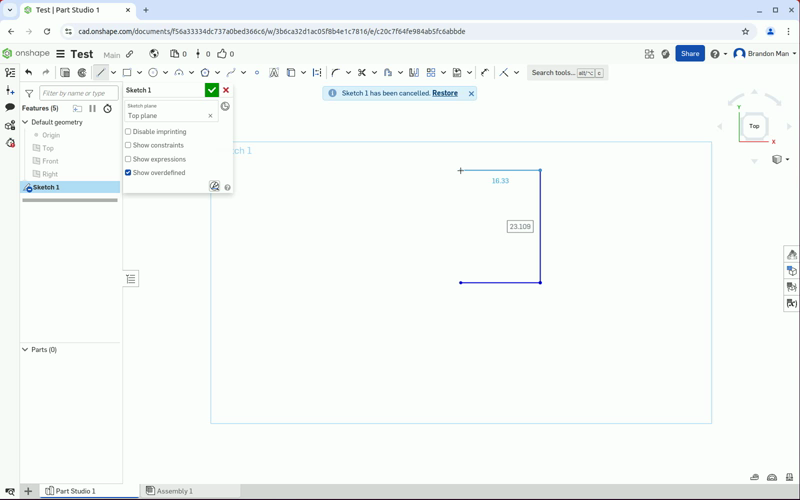
click(460, 170)
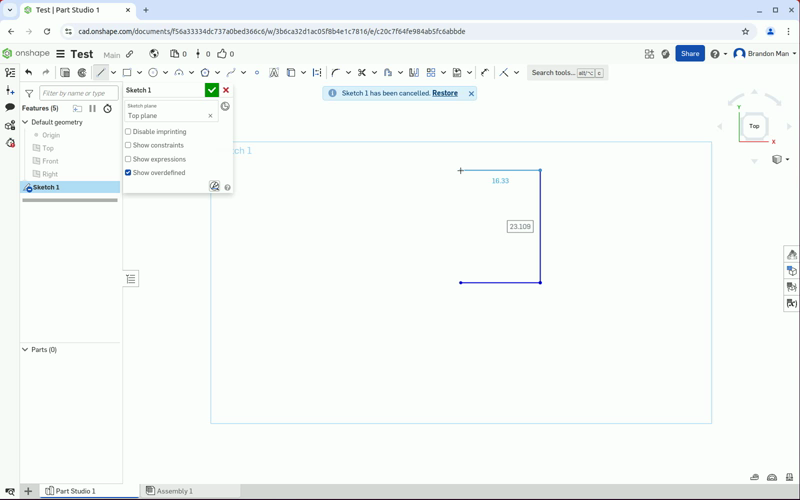
key_up(shift)
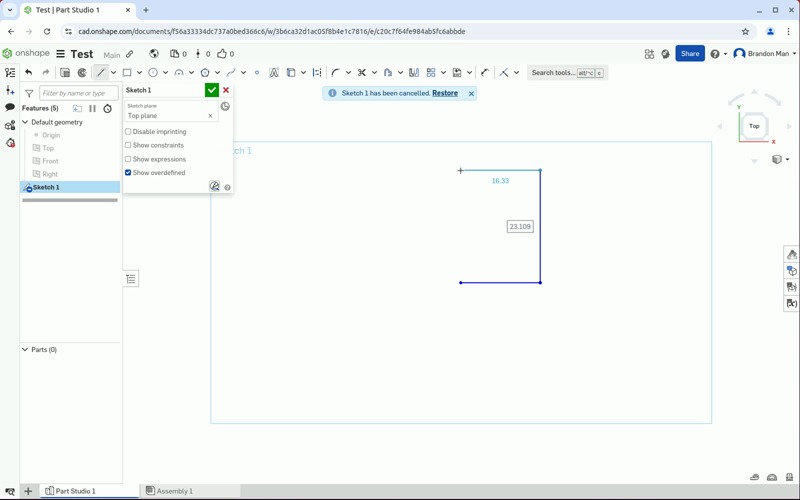
key_down(shift)
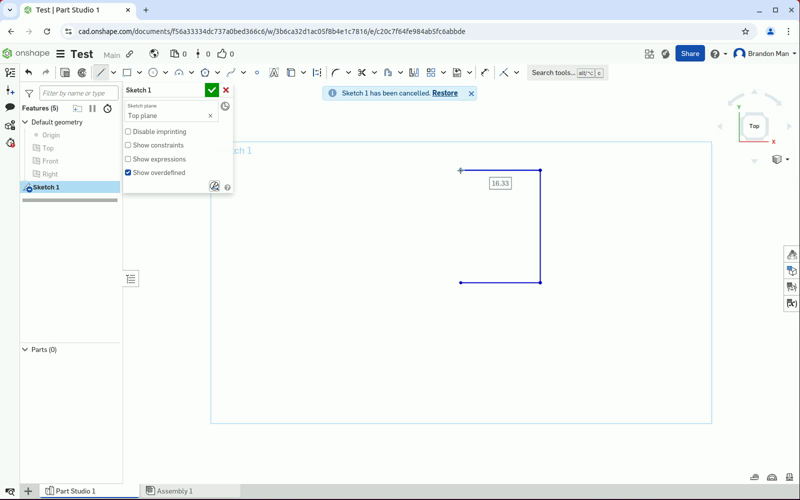
mouse_move(460, 282)
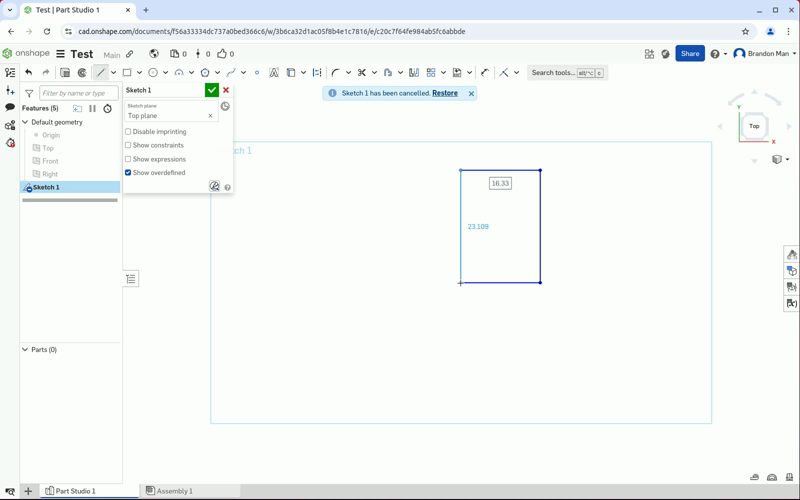
key_up(shift)
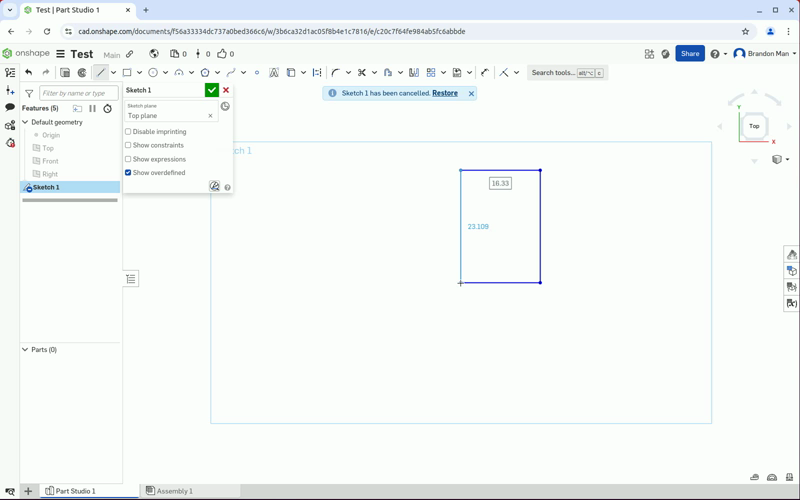
click(460, 282)
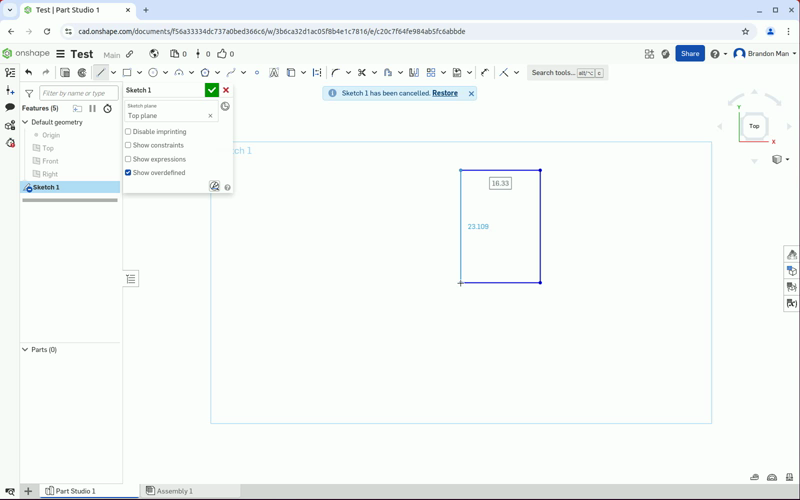
key(esc)
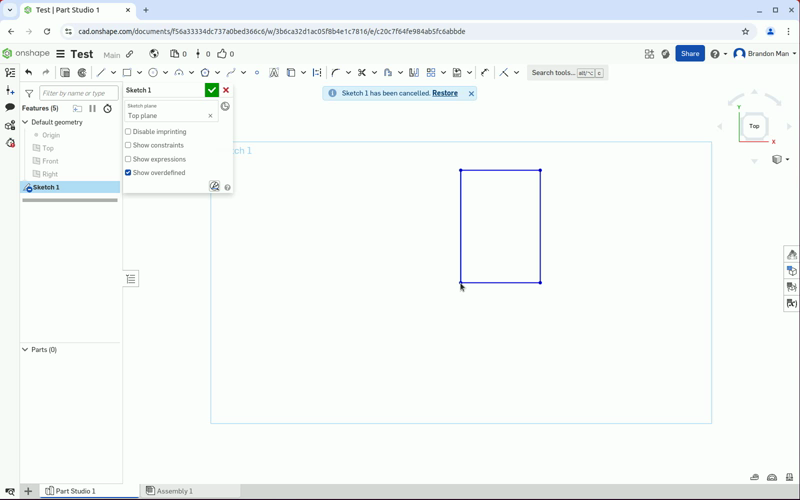
mouse_move(498, 275)
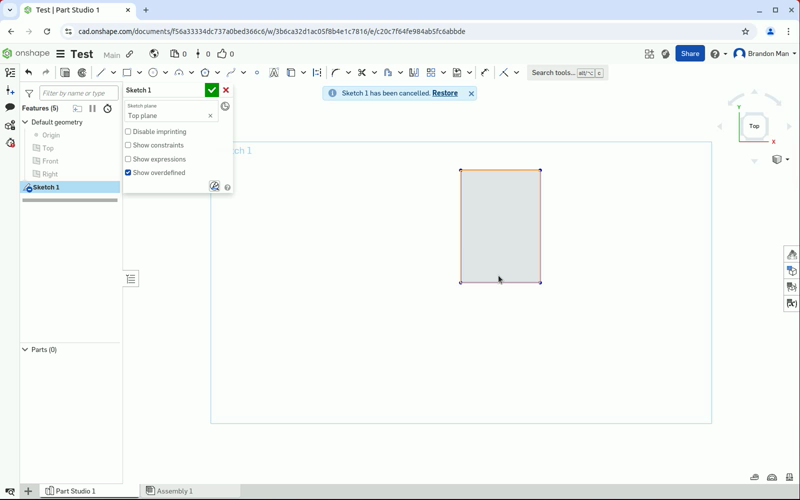
click(498, 275)
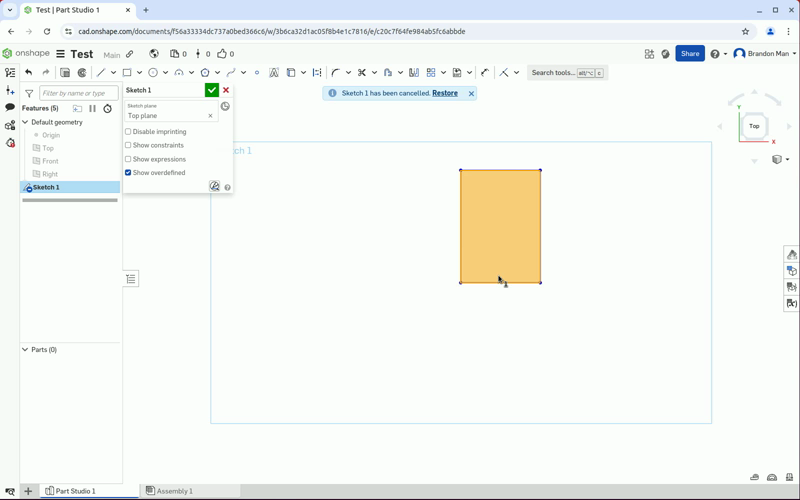
mouse_move(73, 352)
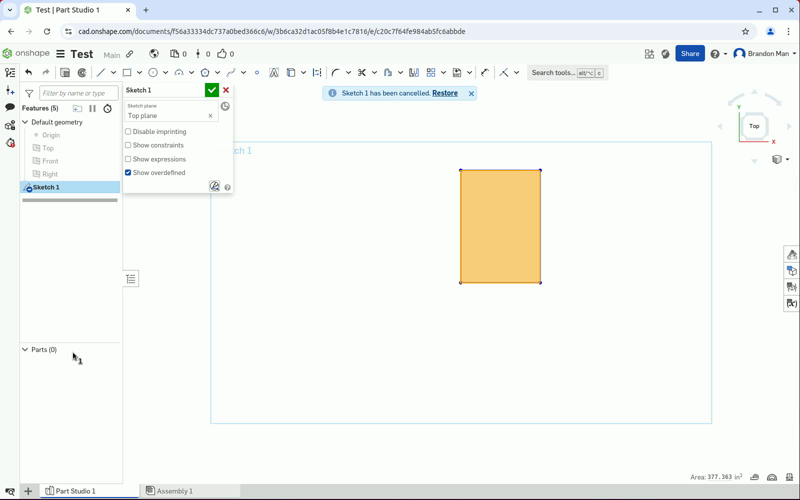
key(shift+y)
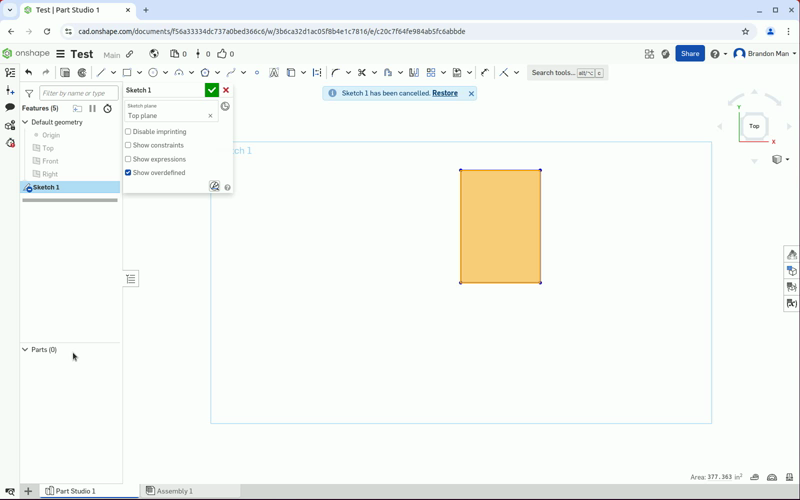
key(shift+e)
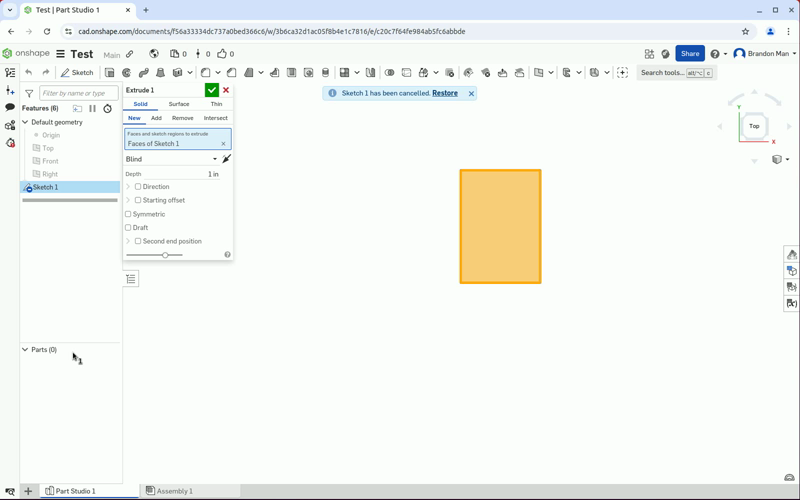
mouse_move(143, 106)
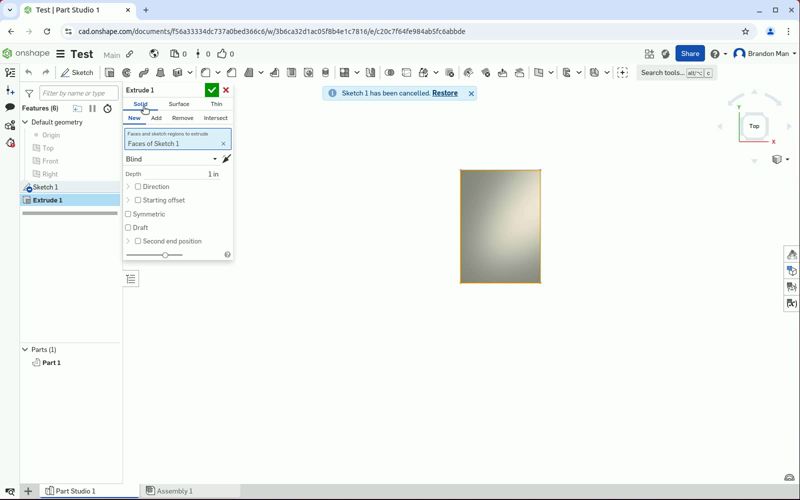
click(143, 106)
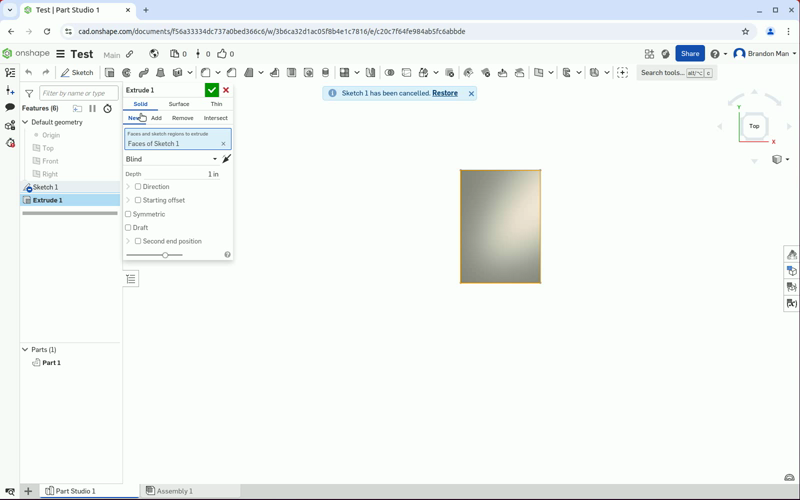
mouse_move(137, 120)
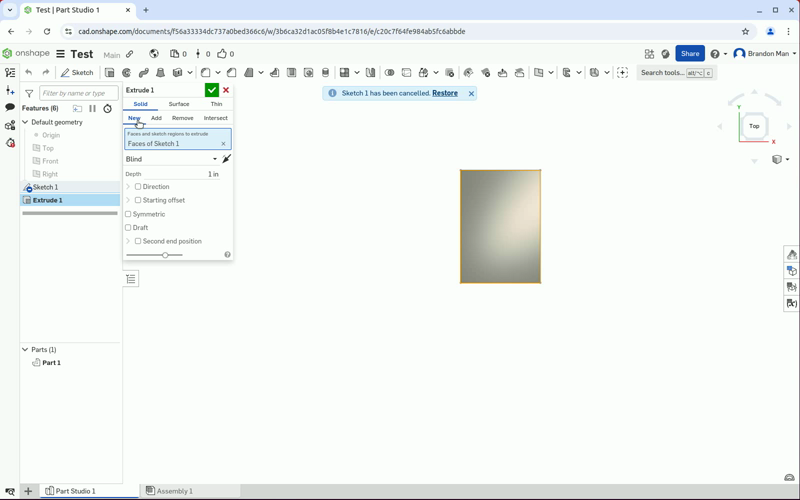
click(137, 120)
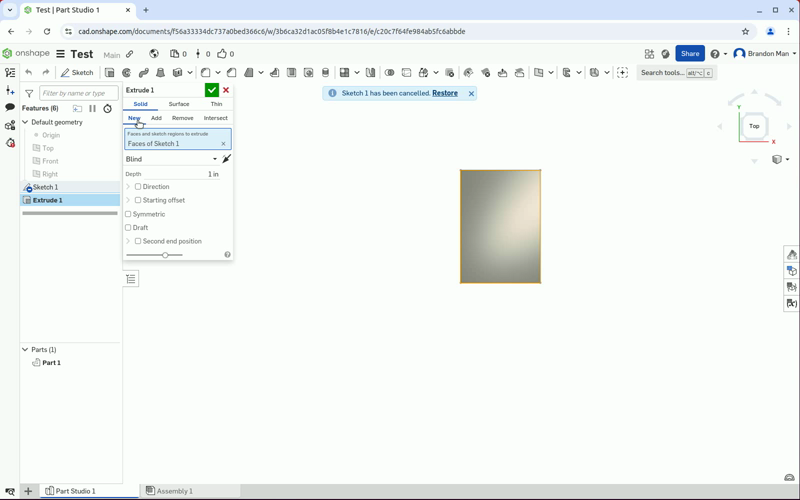
key(tab, 4)
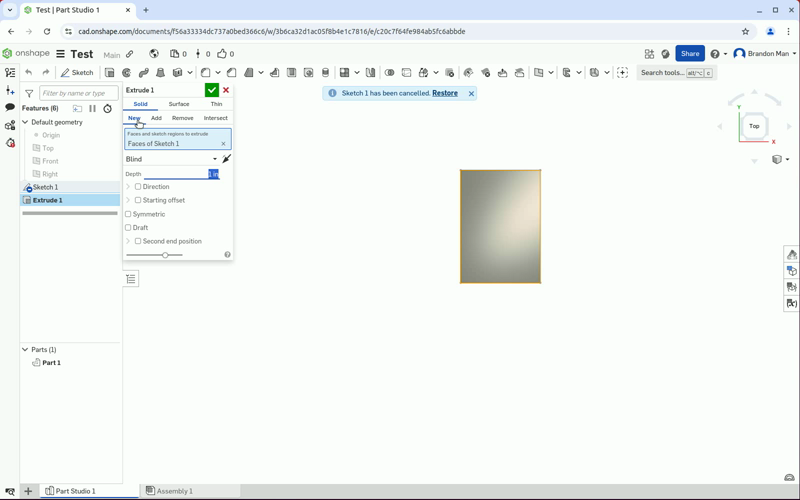
text(0.722)
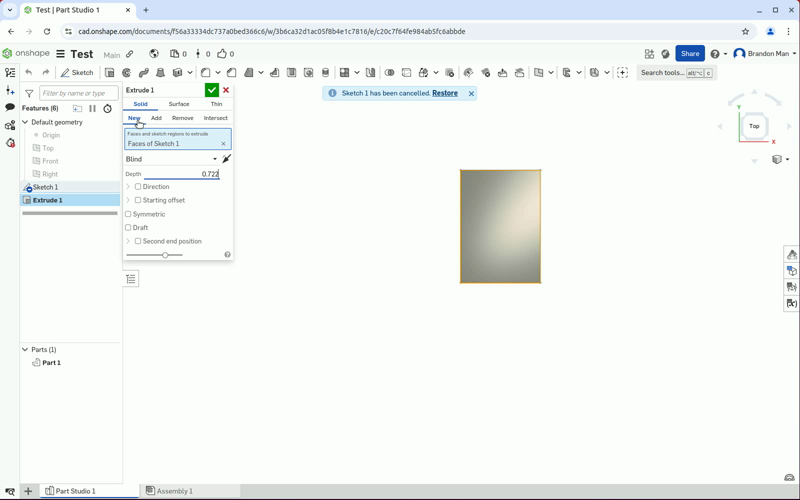
key(enter)
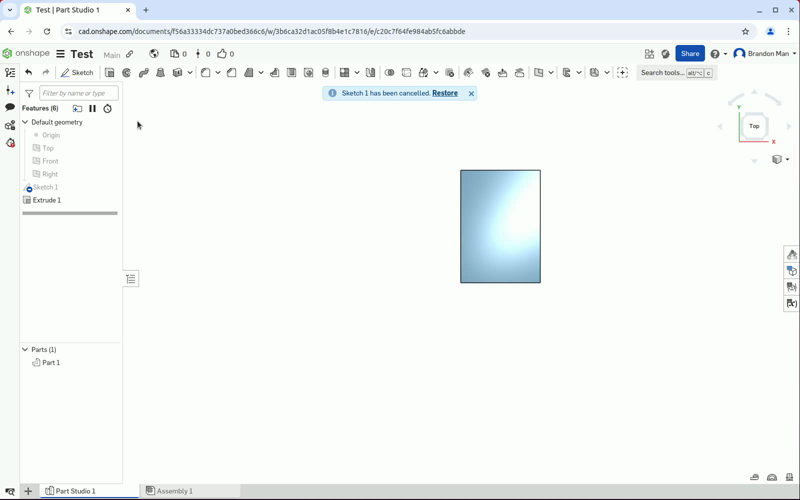
key(shift+h)
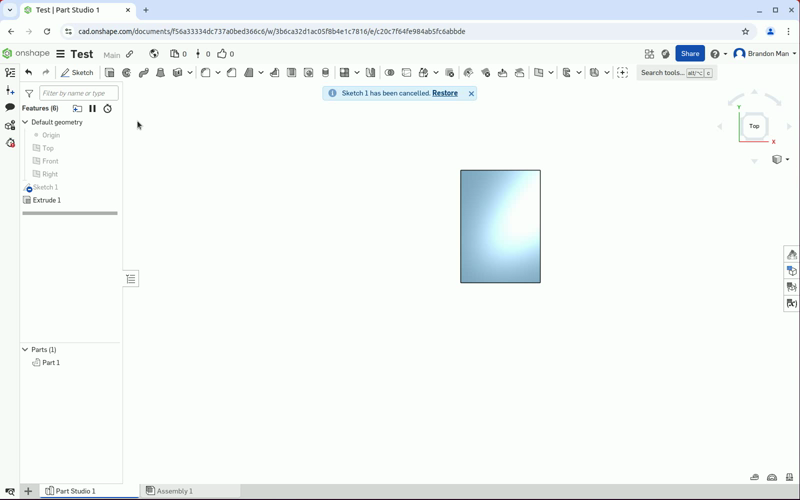
key(shift+h)
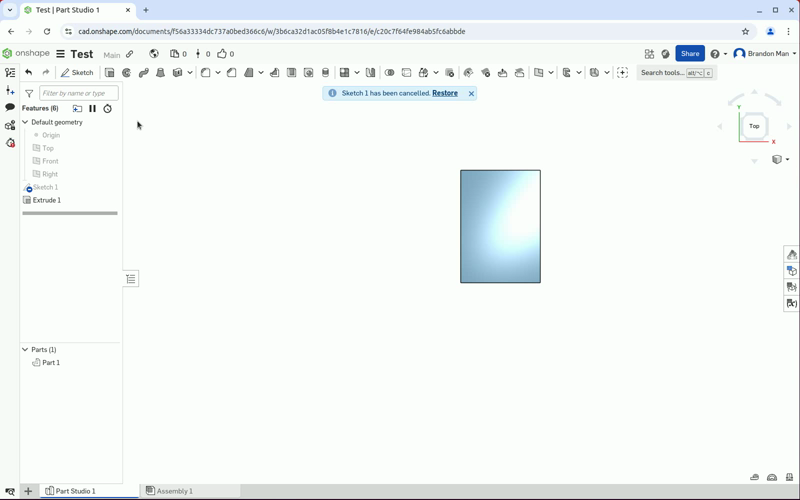
mouse_move(73, 189)
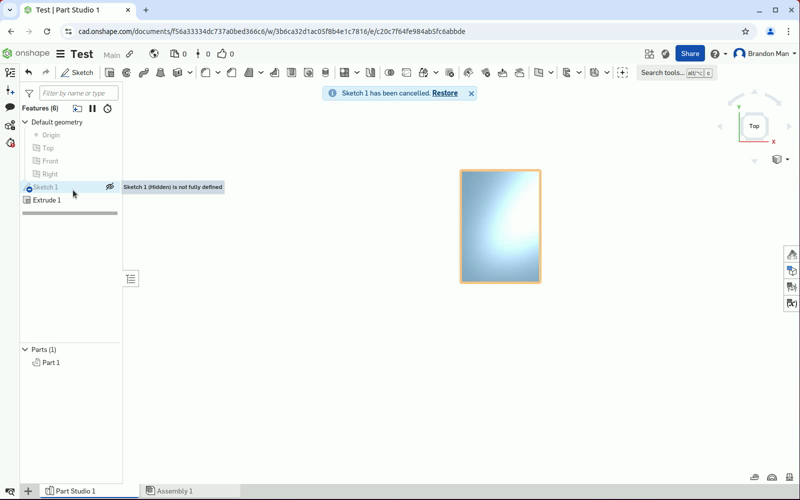
click(73, 189)
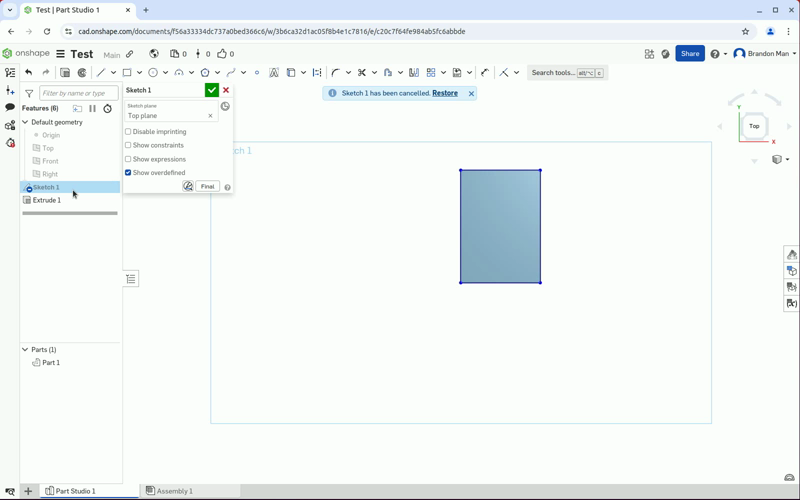
mouse_move(229, 92)
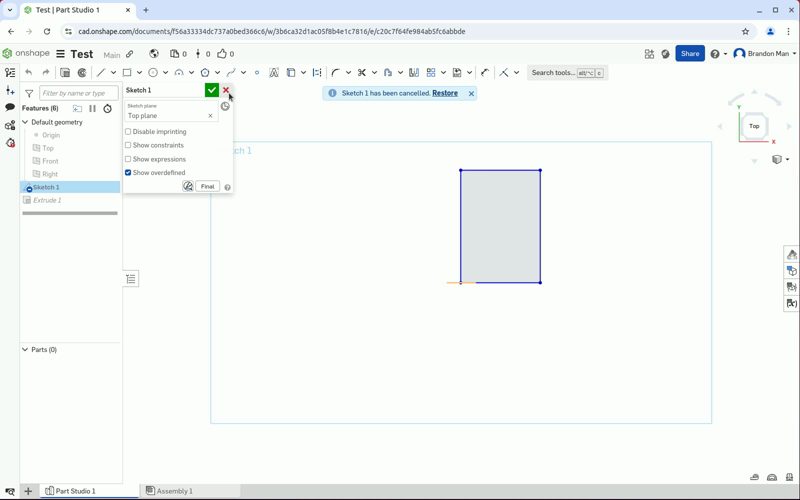
click(229, 92)
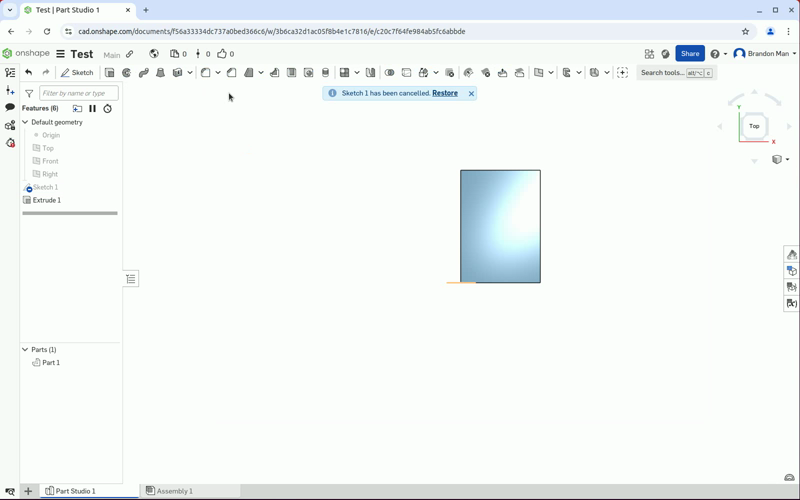
mouse_move(541, 75)
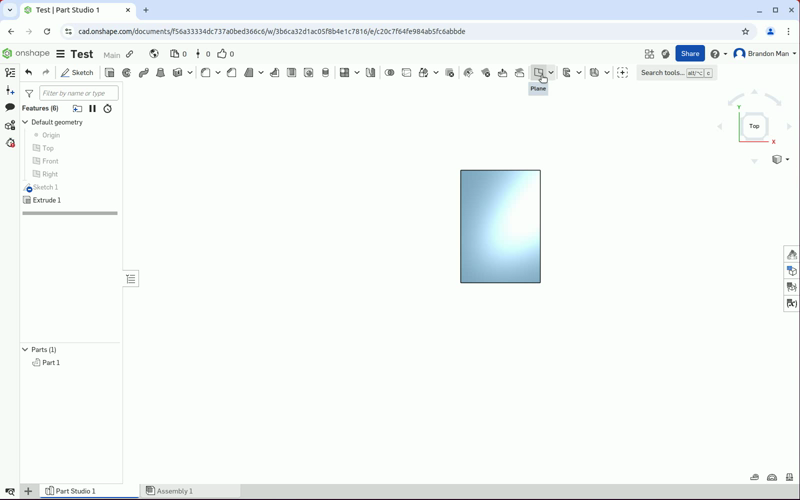
click(541, 75)
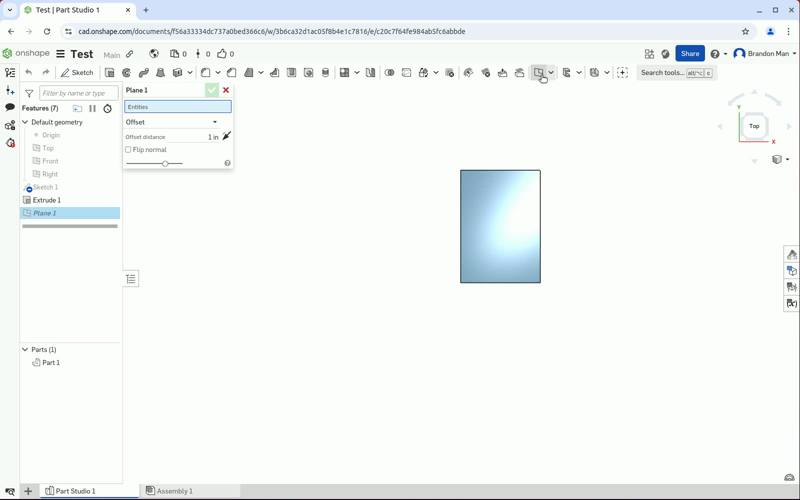
mouse_move(73, 150)
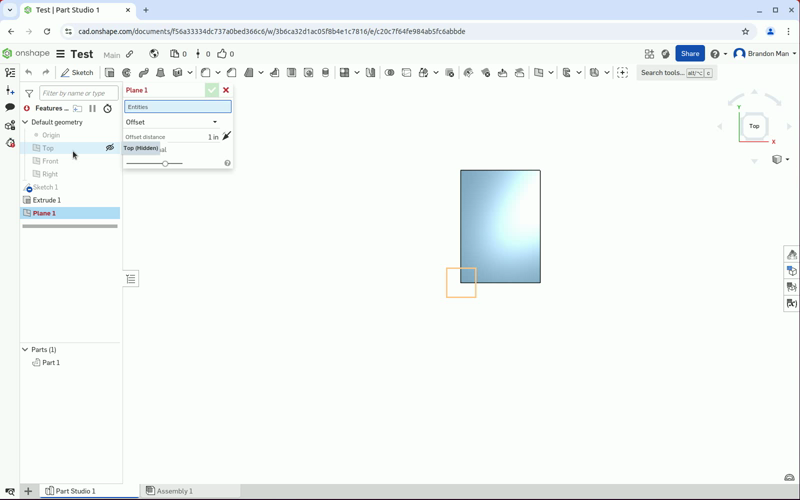
click(73, 150)
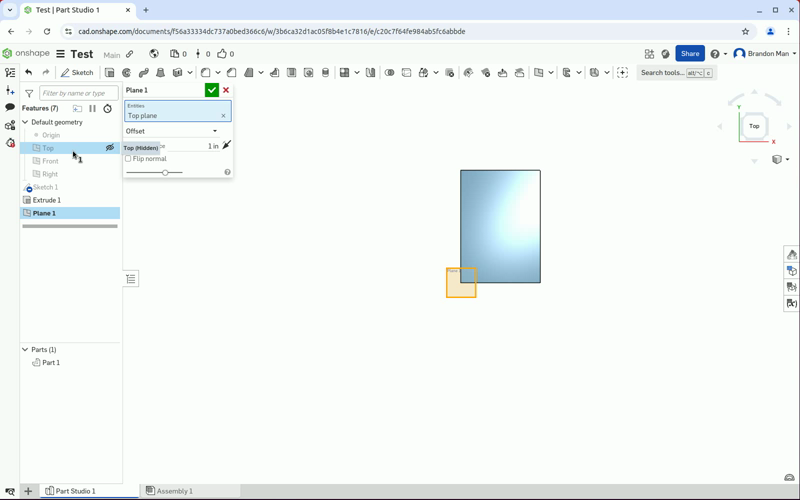
key(tab, 2)
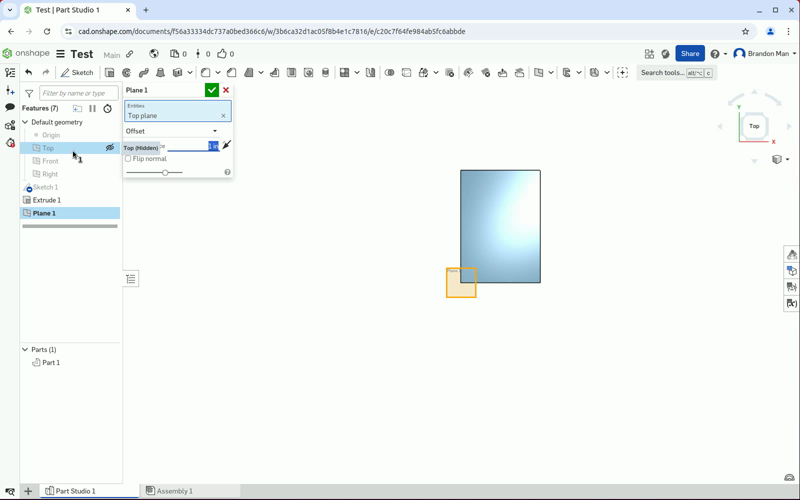
text(0.709)
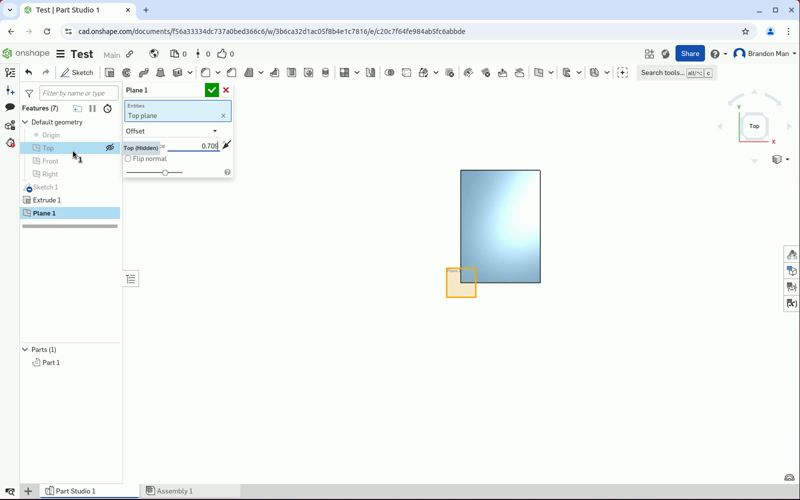
key(enter, 2)
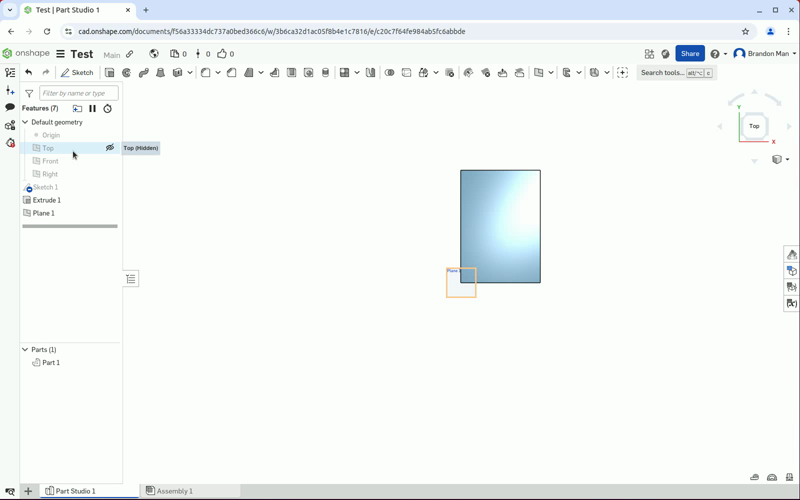
key(shift+s)
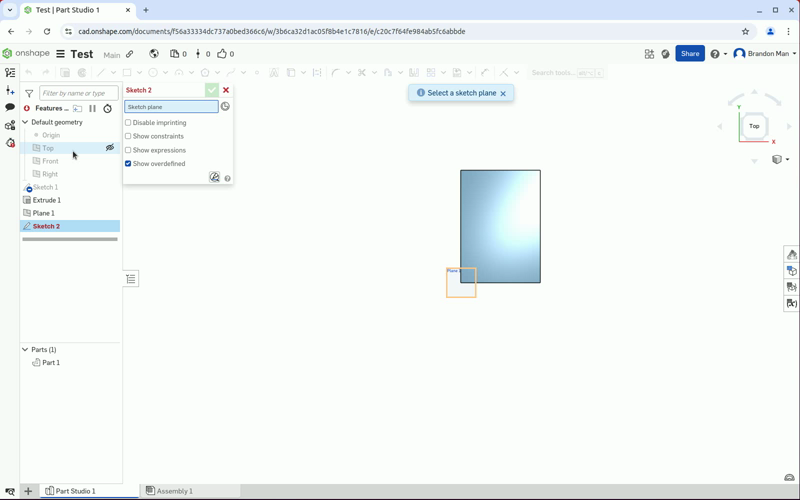
mouse_move(73, 215)
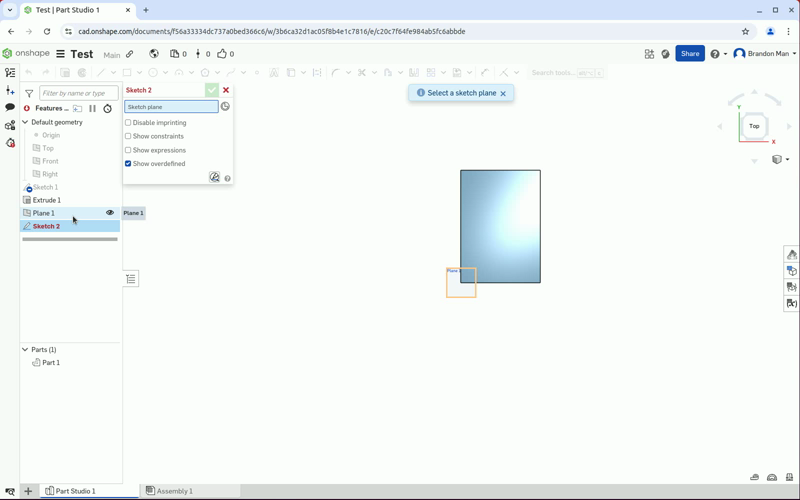
click(73, 215)
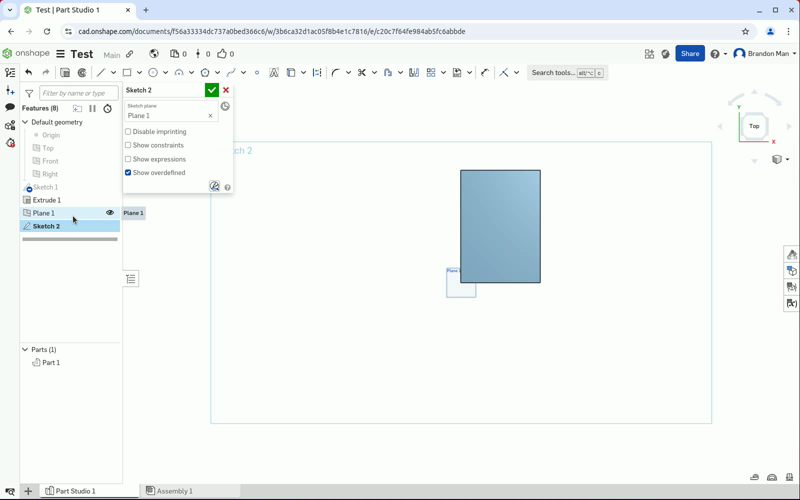
mouse_move(73, 352)
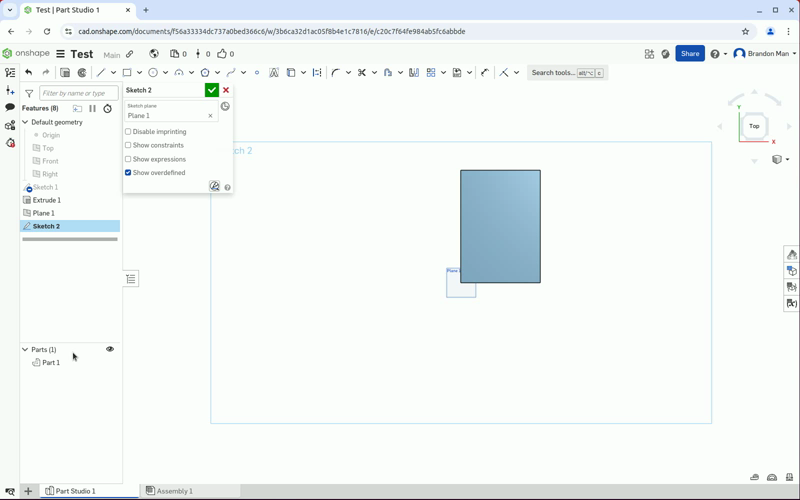
key(y)
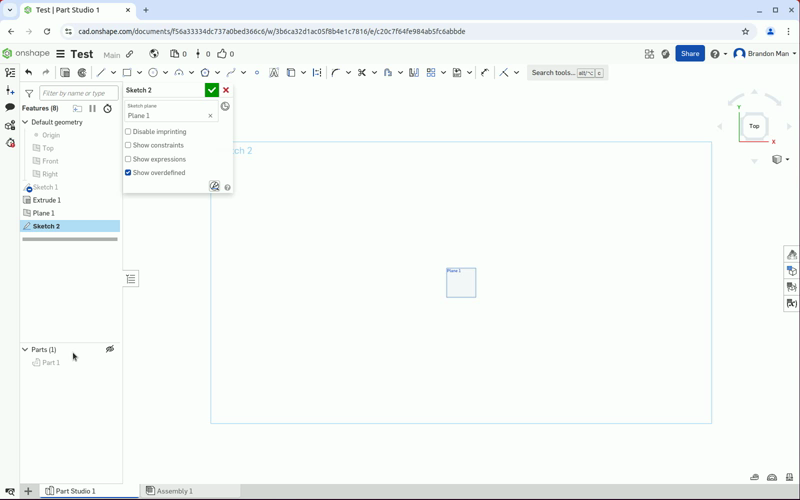
key(l)
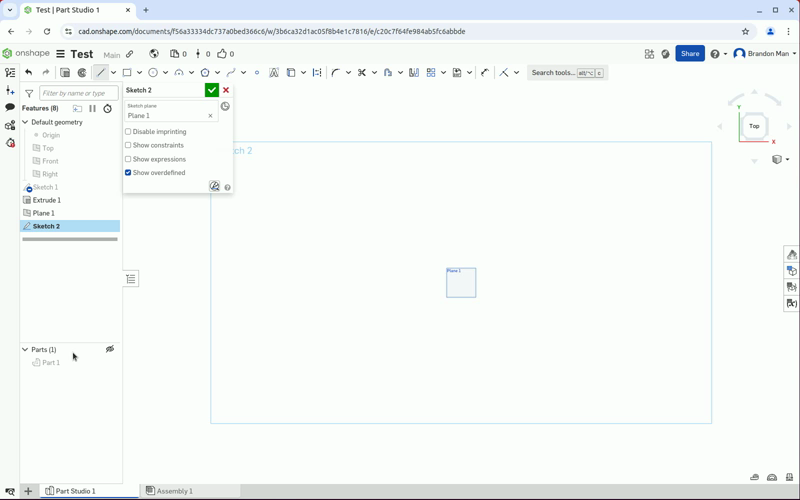
key_down(shift)
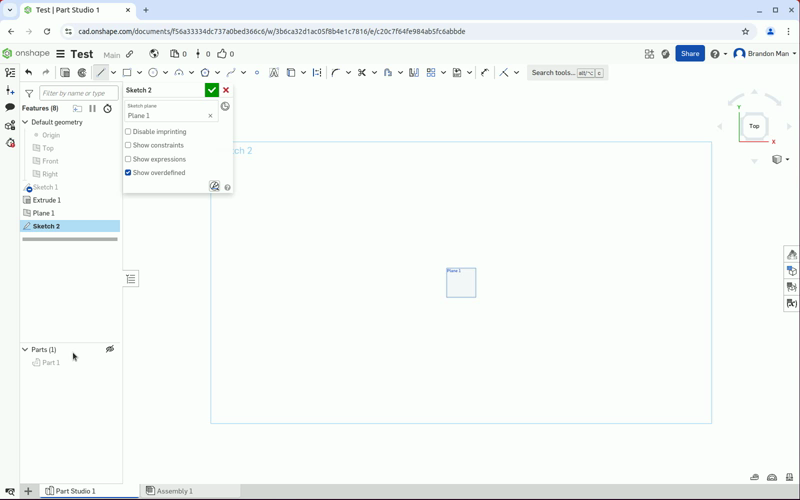
mouse_move(460, 282)
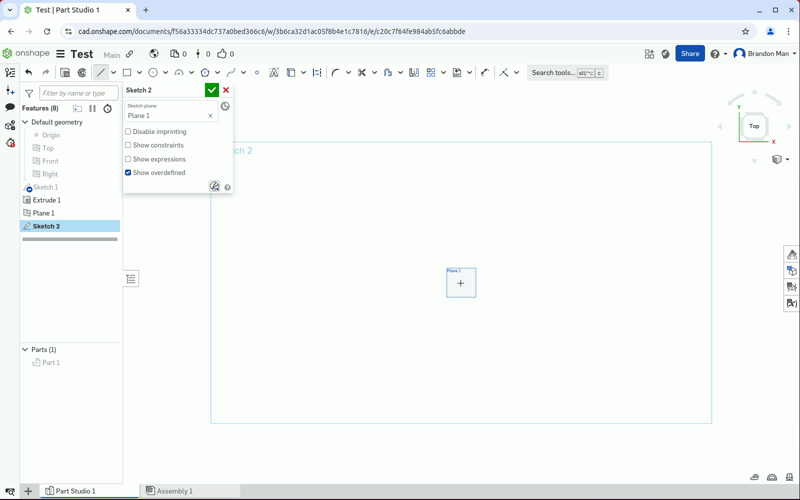
click(460, 282)
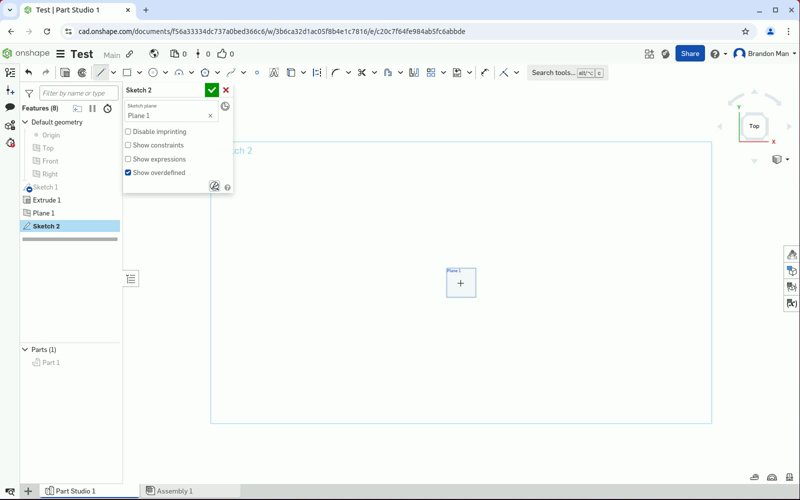
key_up(shift)
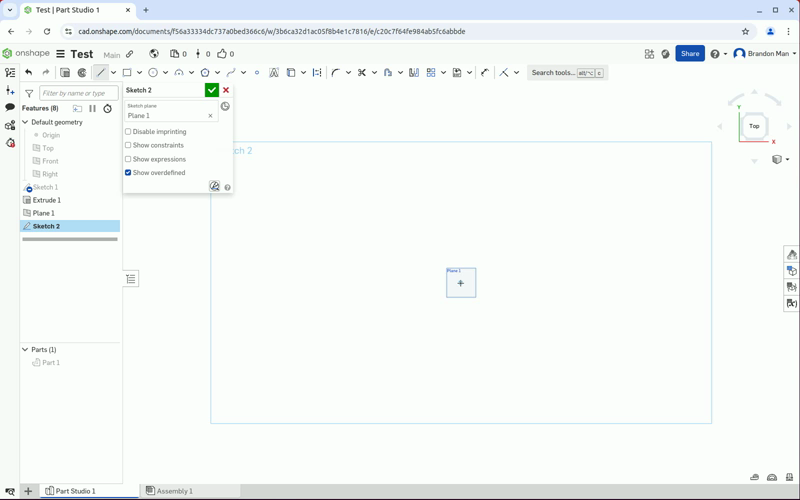
key_down(shift)
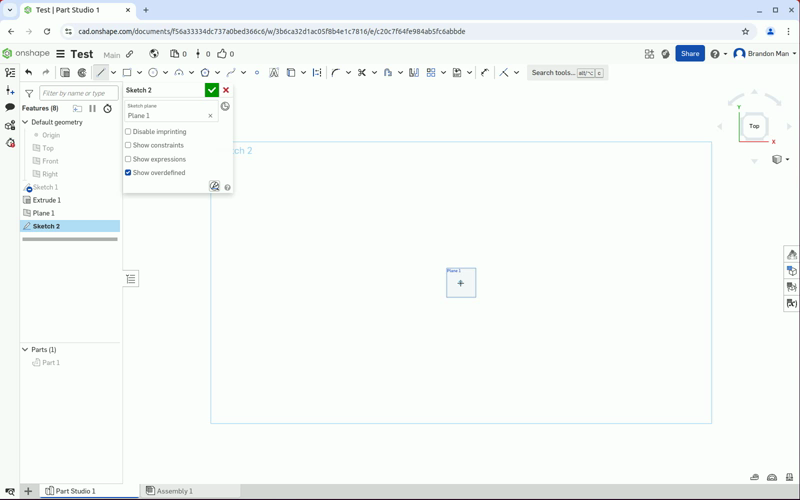
mouse_move(490, 282)
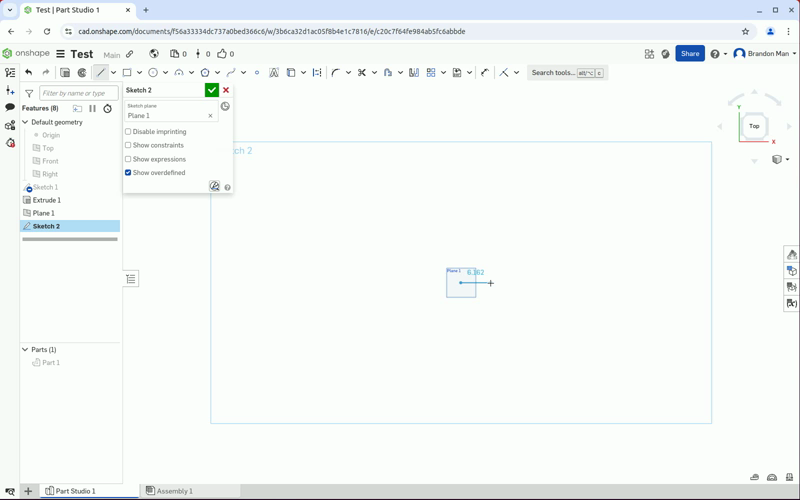
mouse_move(513, 282)
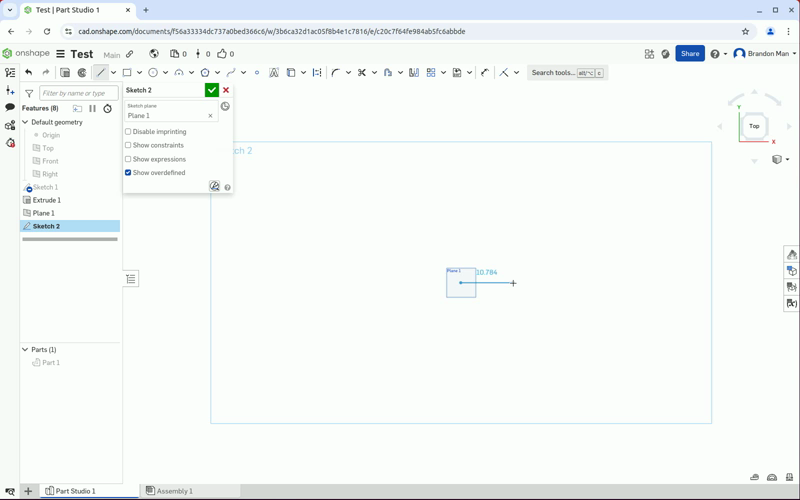
click(513, 282)
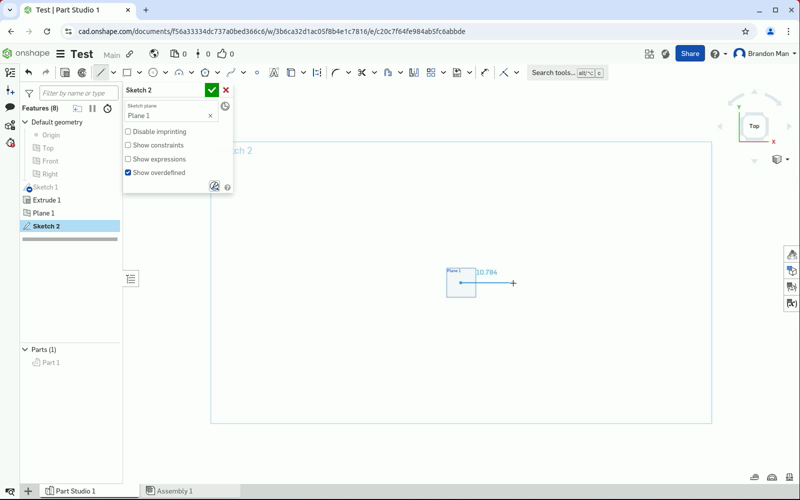
key_up(shift)
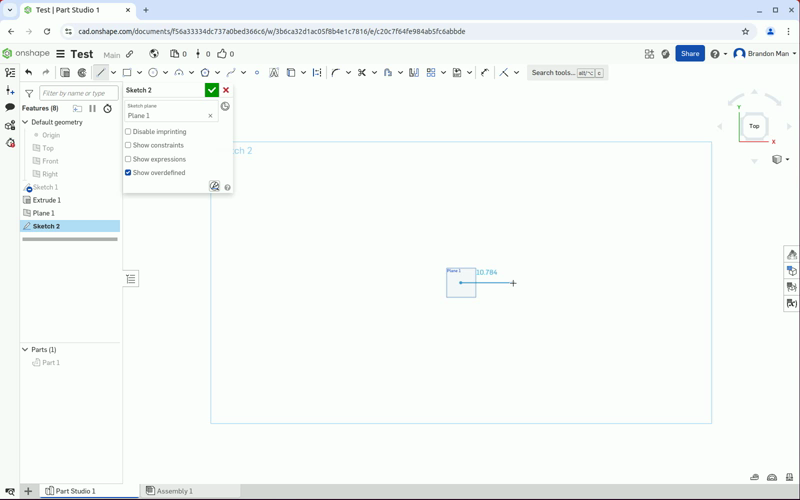
key_down(shift)
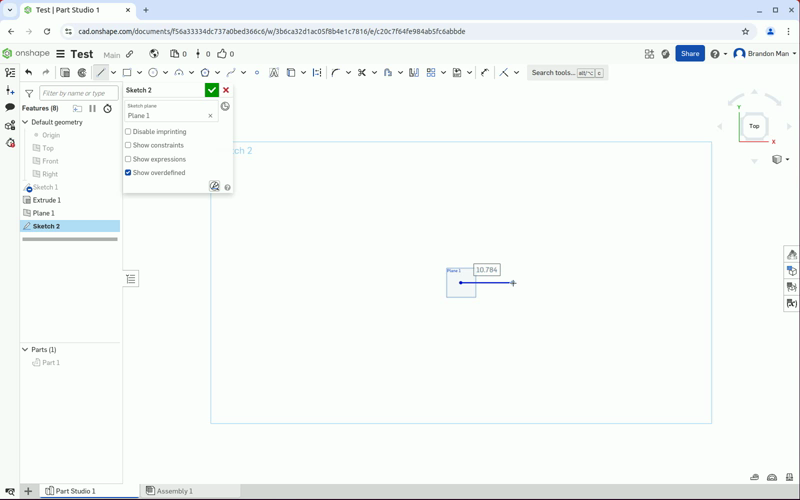
mouse_move(513, 197)
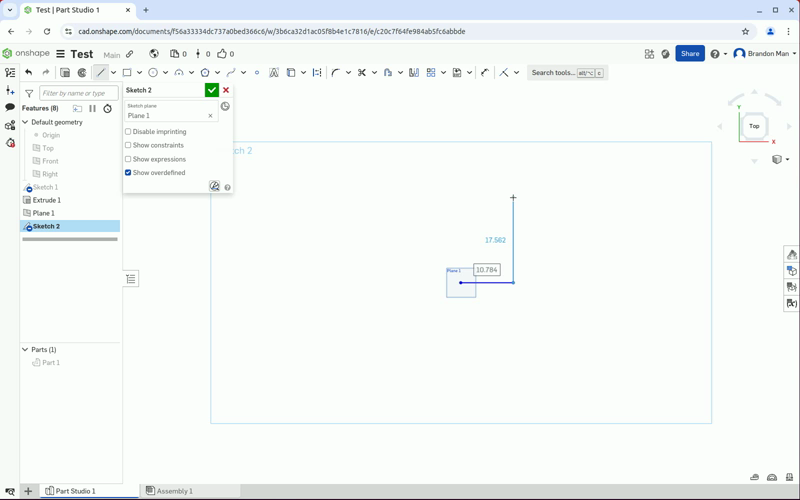
click(513, 197)
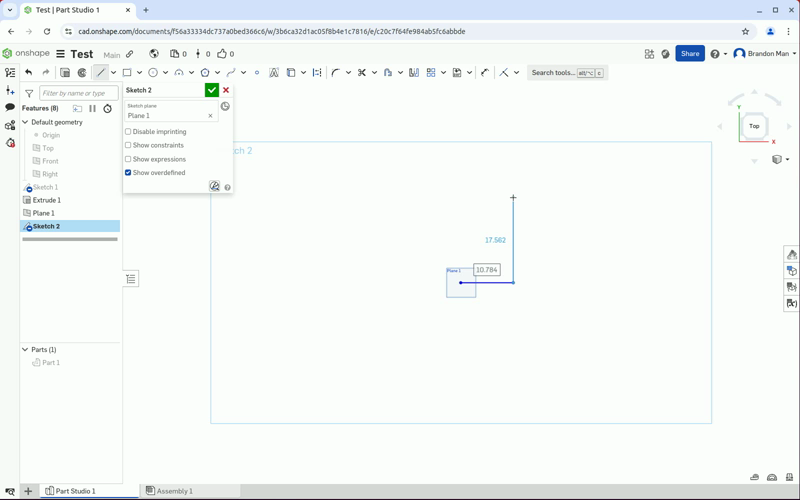
key_up(shift)
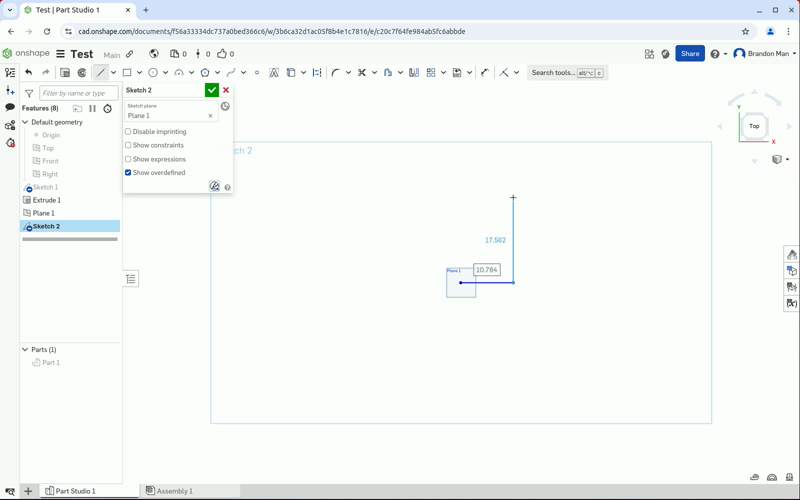
key_down(shift)
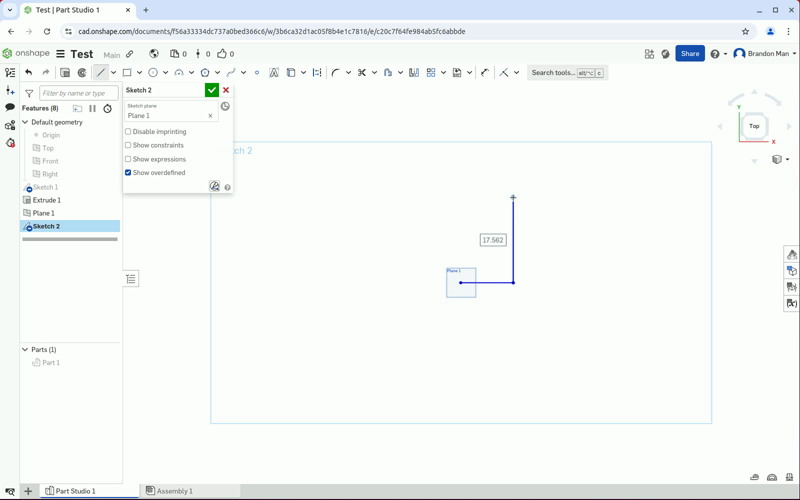
mouse_move(543, 197)
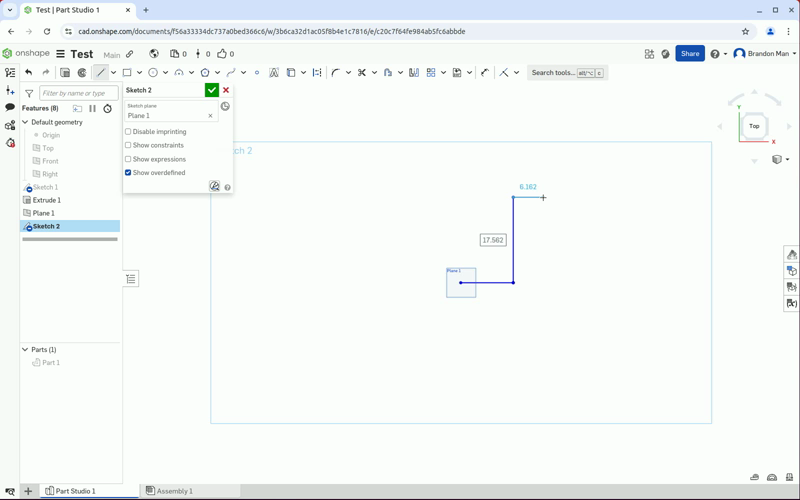
mouse_move(460, 197)
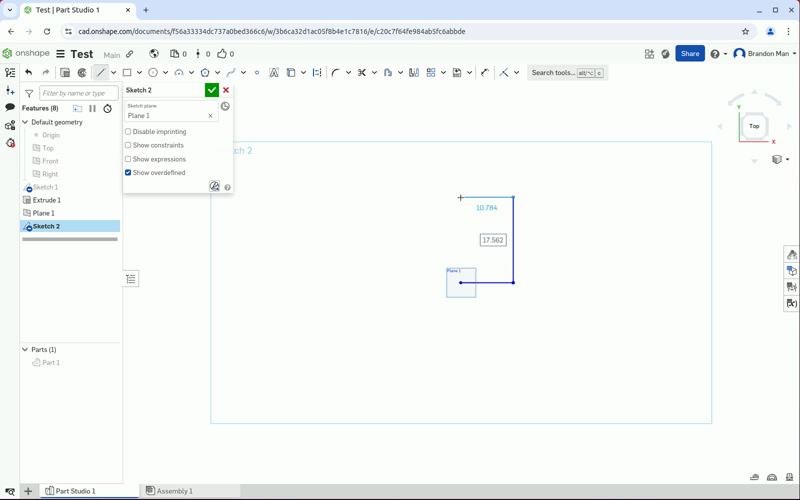
click(460, 197)
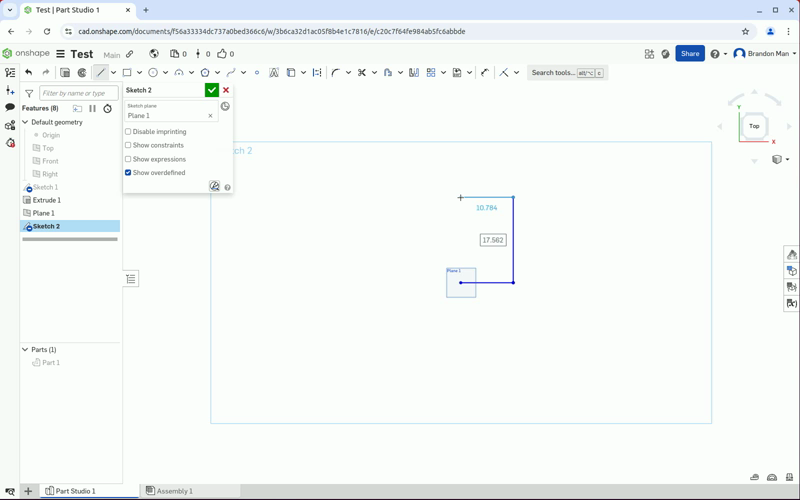
key_up(shift)
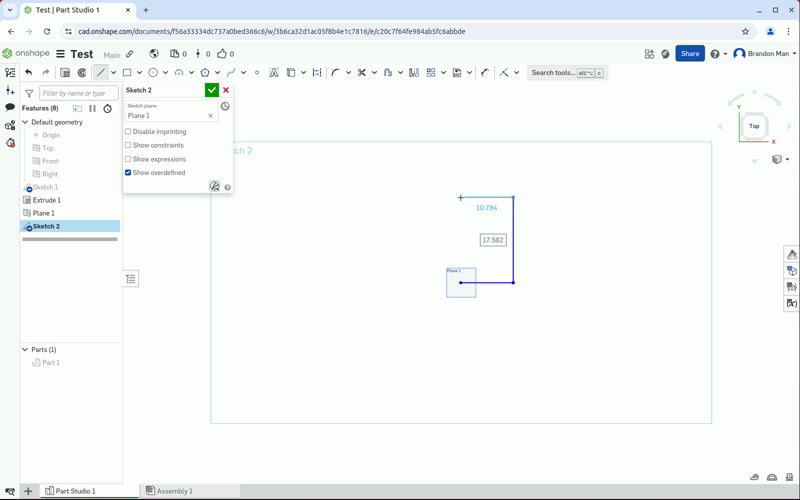
key_down(shift)
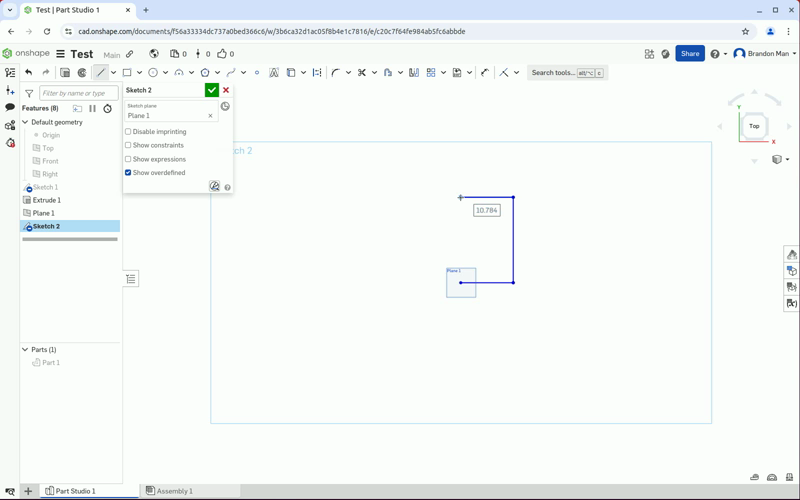
mouse_move(460, 282)
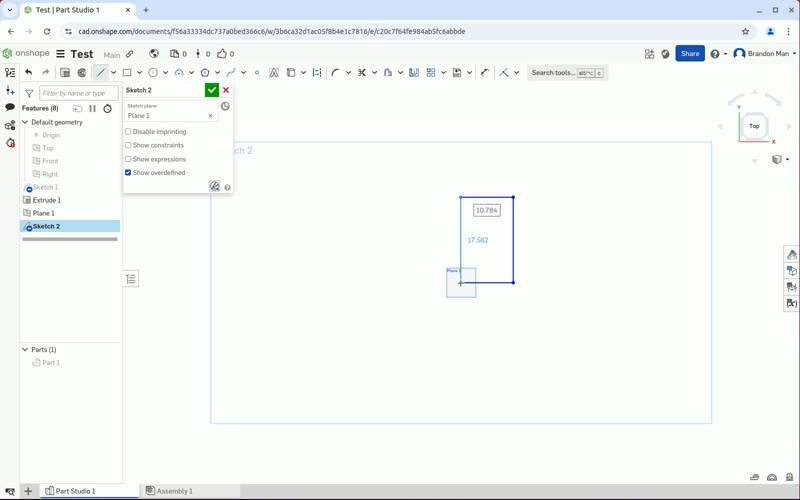
key_up(shift)
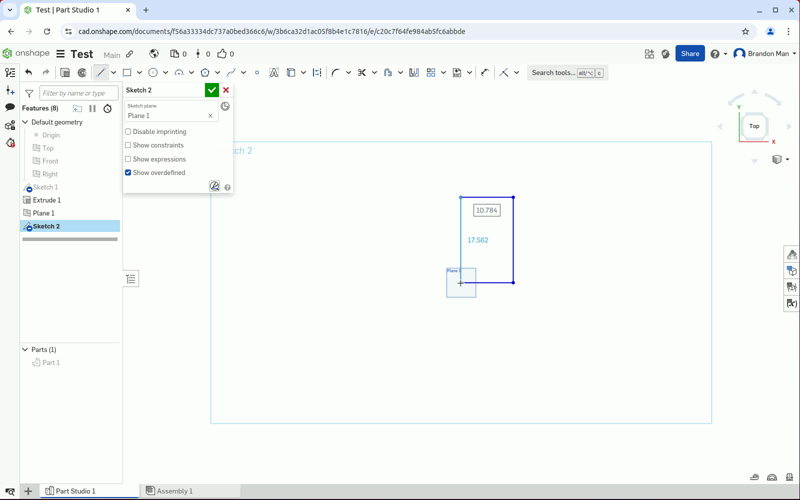
click(460, 282)
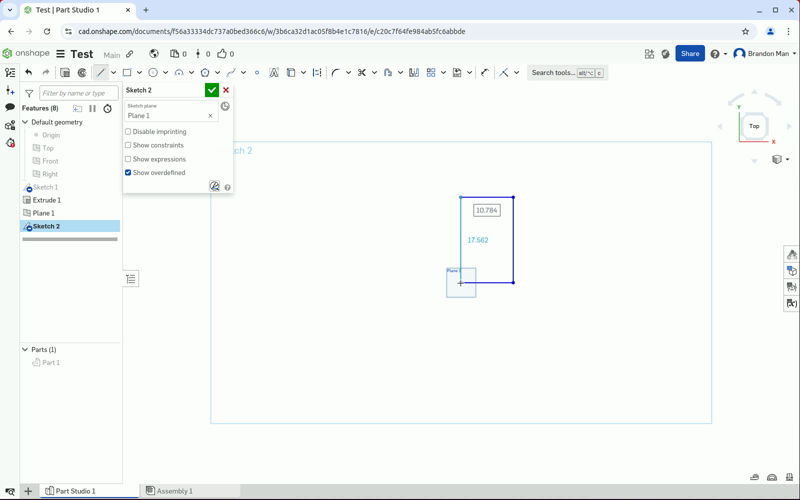
key(esc)
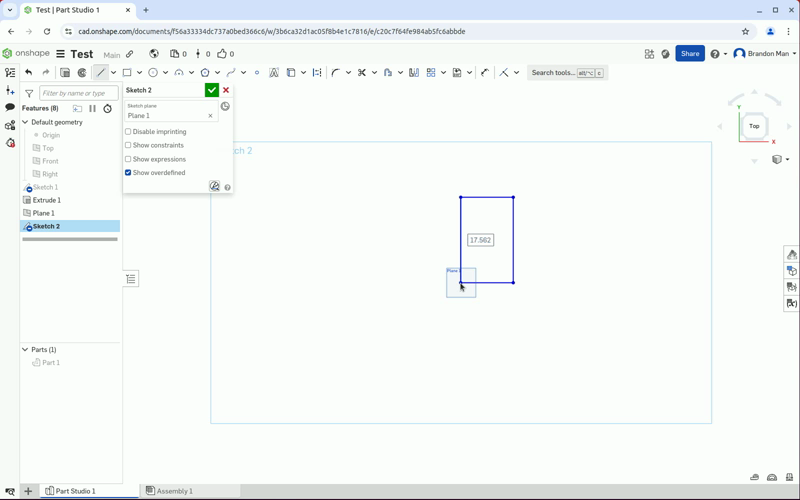
mouse_move(504, 267)
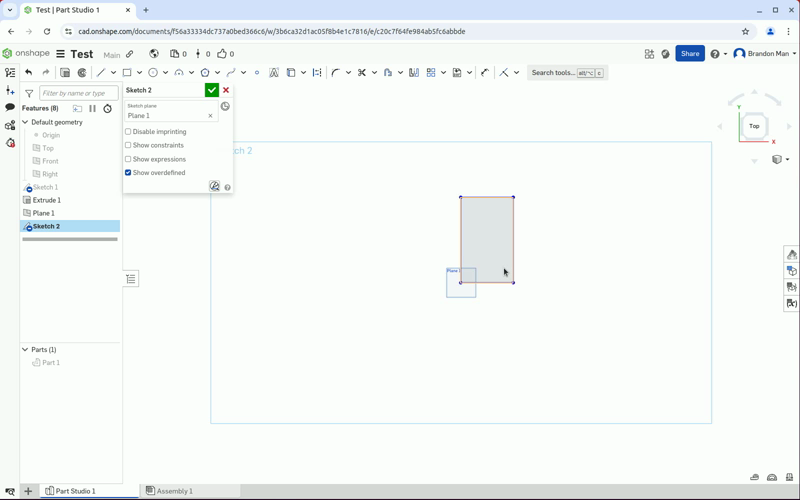
click(504, 267)
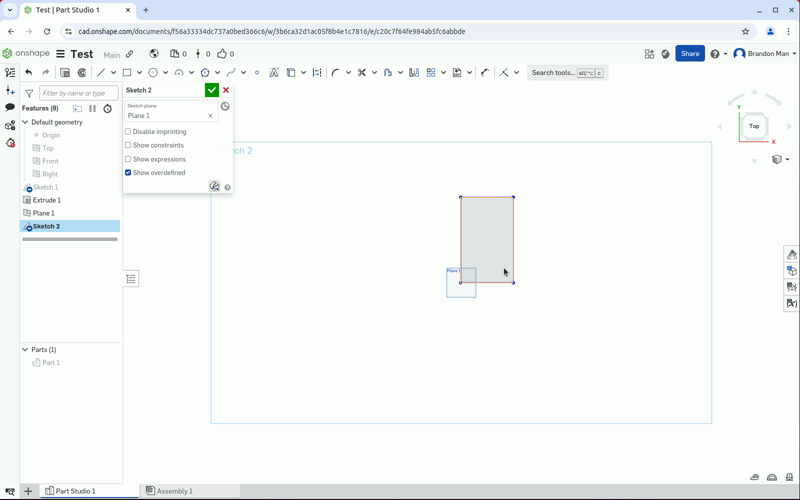
mouse_move(73, 352)
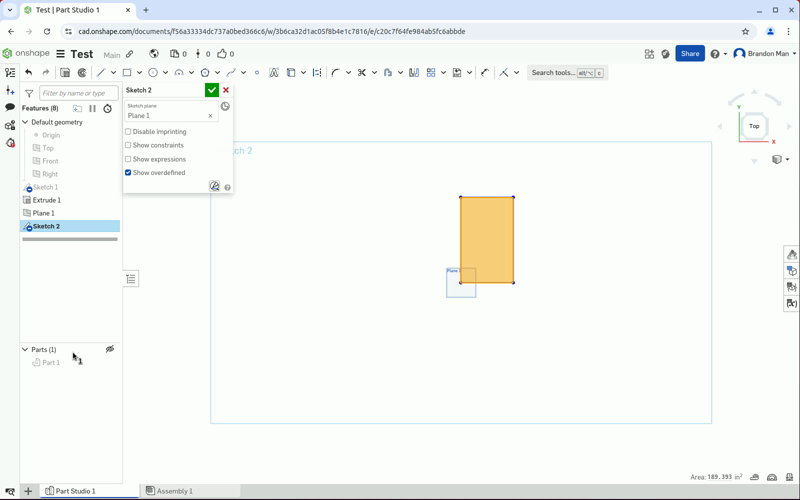
key(shift+y)
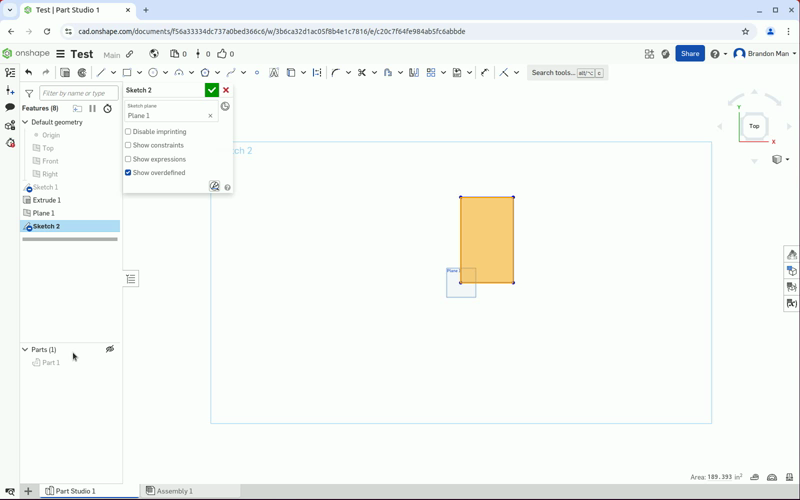
key(shift+e)
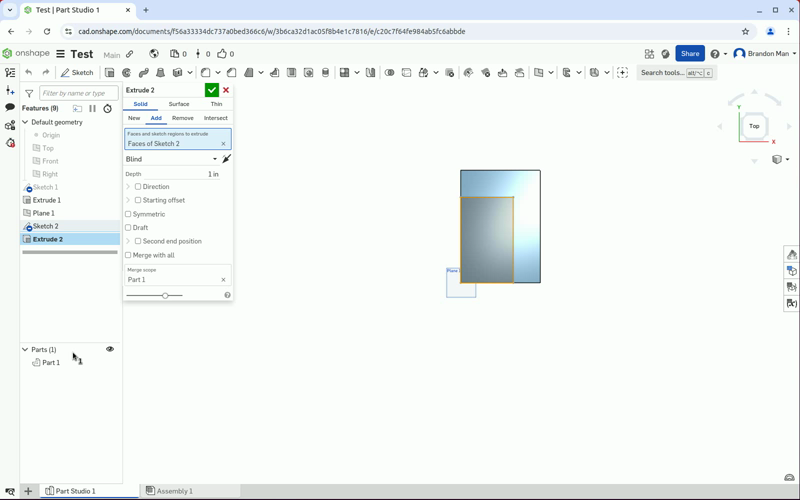
mouse_move(143, 106)
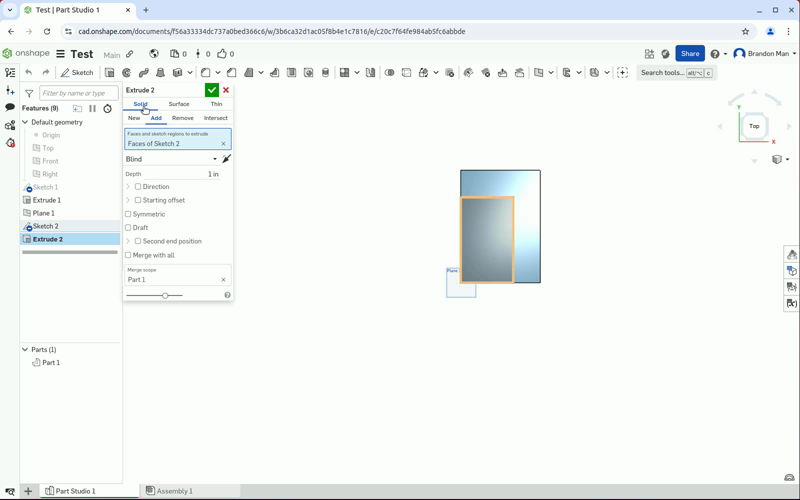
click(143, 106)
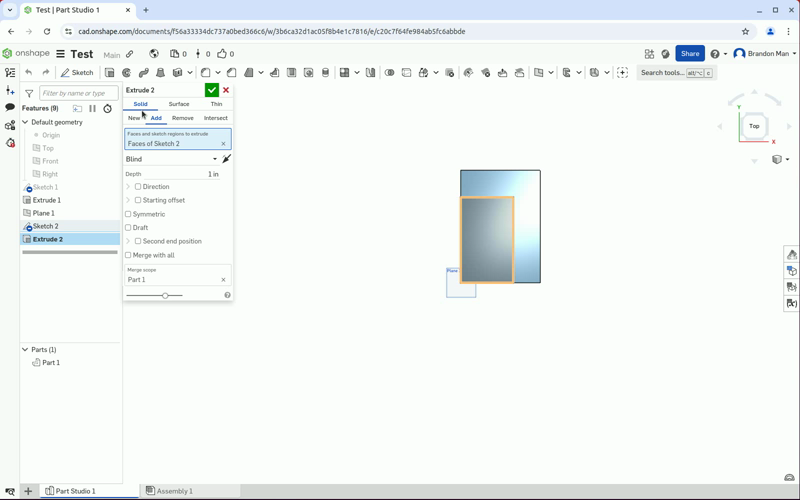
mouse_move(137, 120)
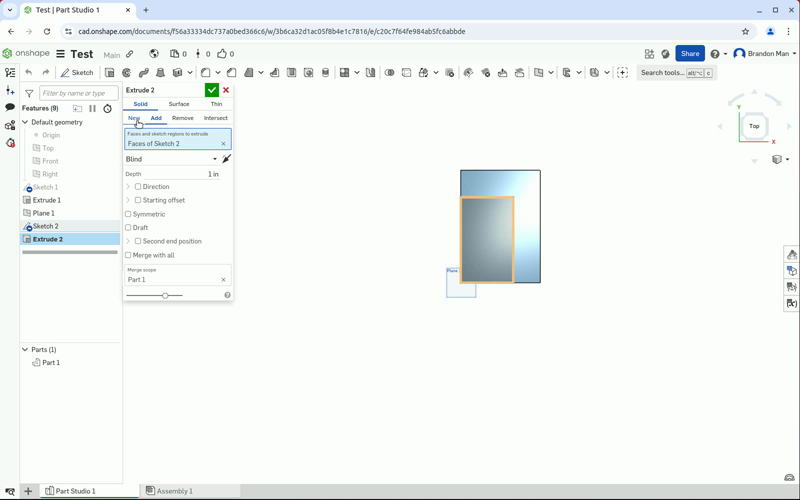
click(137, 120)
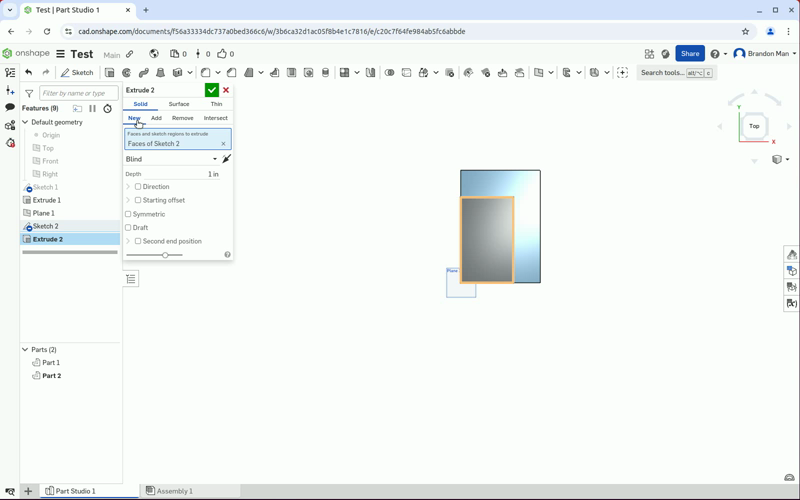
key(tab, 4)
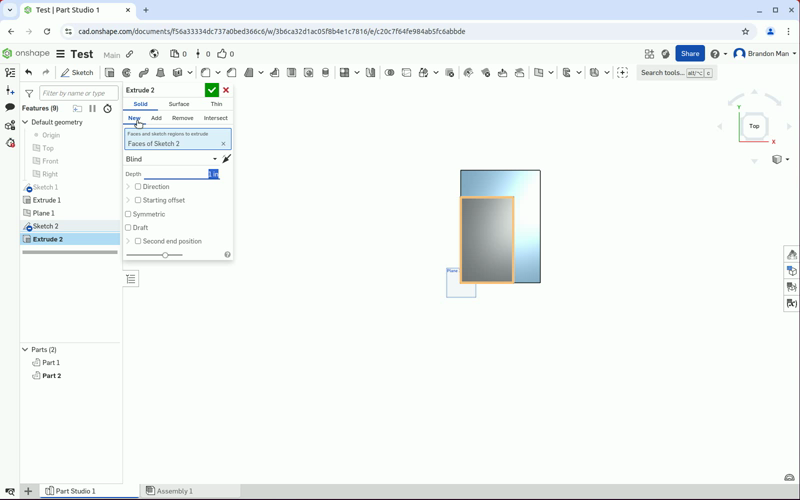
text(1.926)
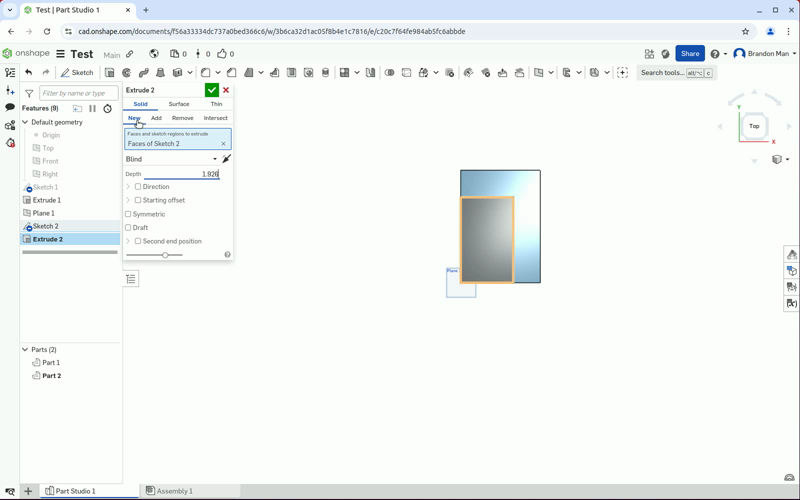
key(enter)
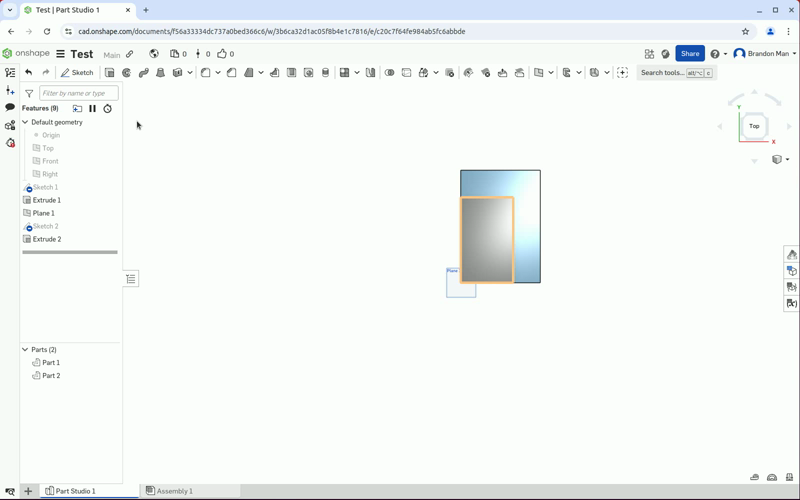
key(shift+h)
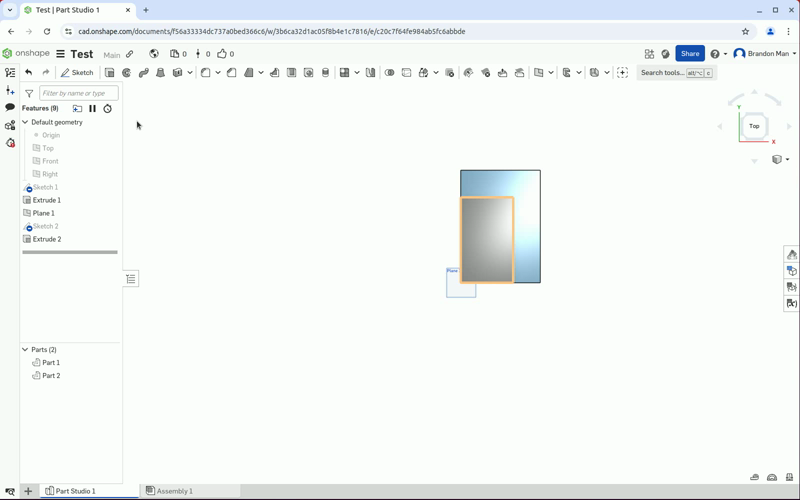
key(shift+h)
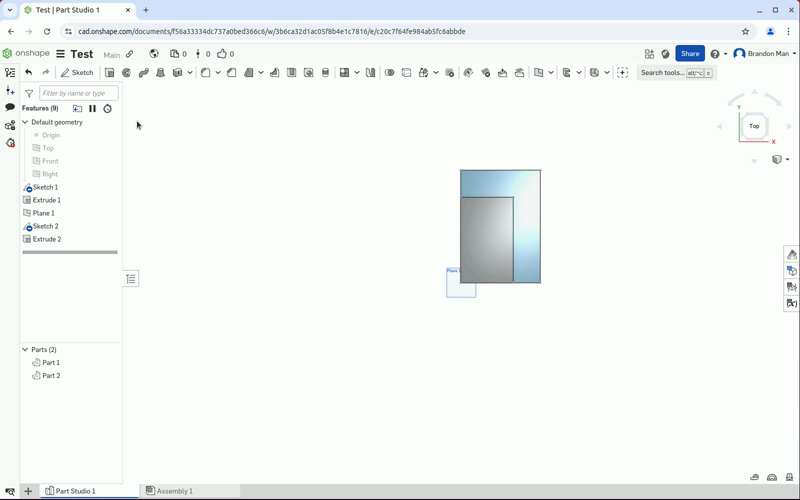
key(shift+7)
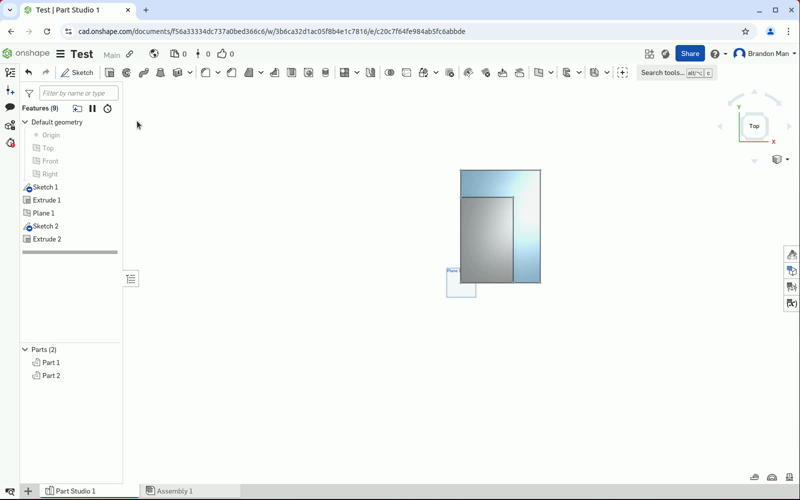
key(up, 3)
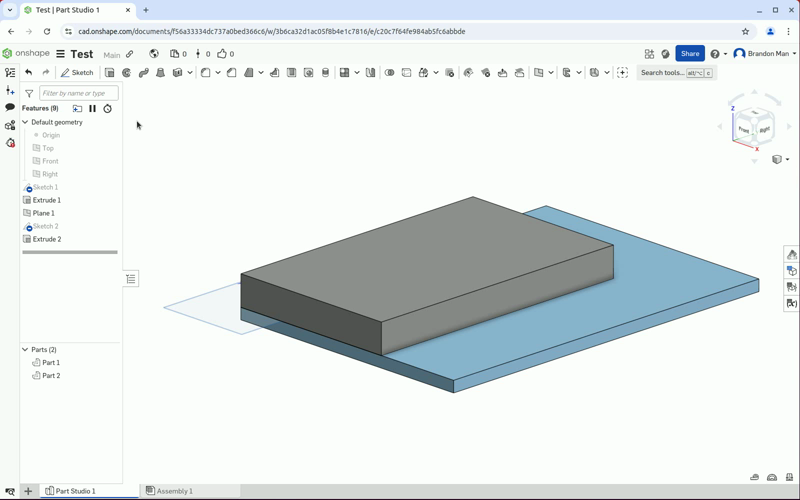
key(left, 3)
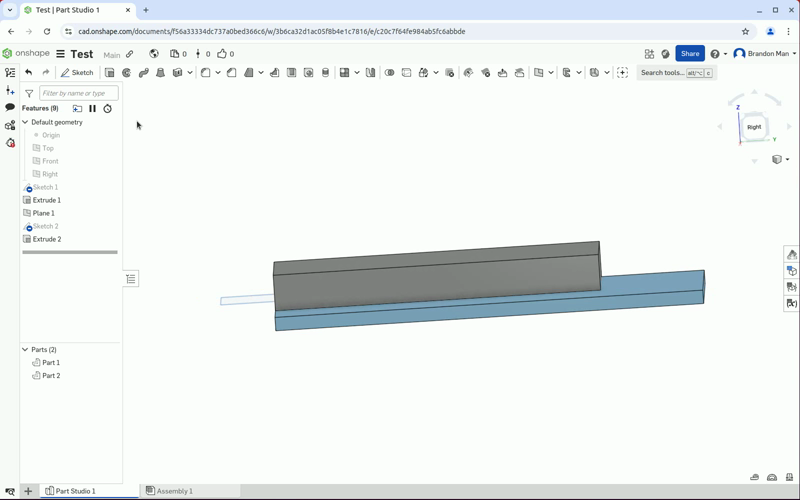
key(right, 3)
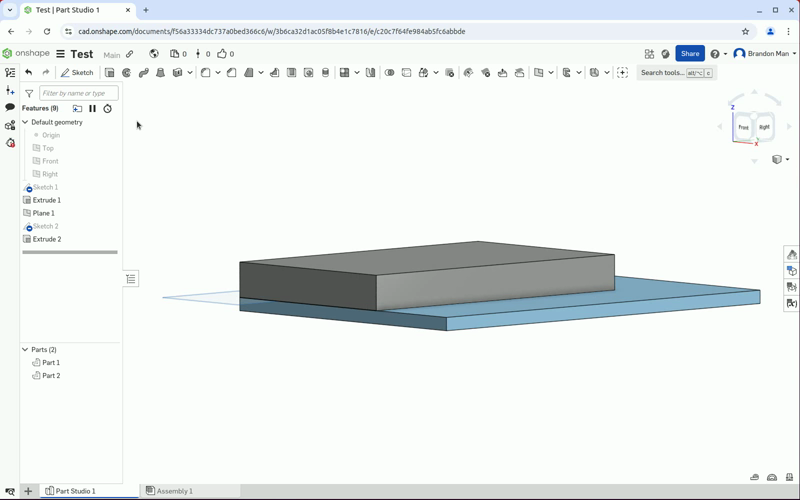
key(down, 3)
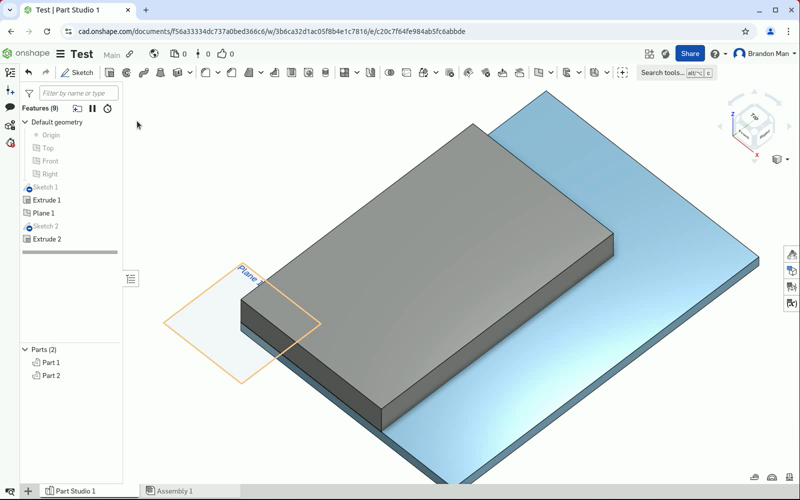
mouse_move(73, 189)
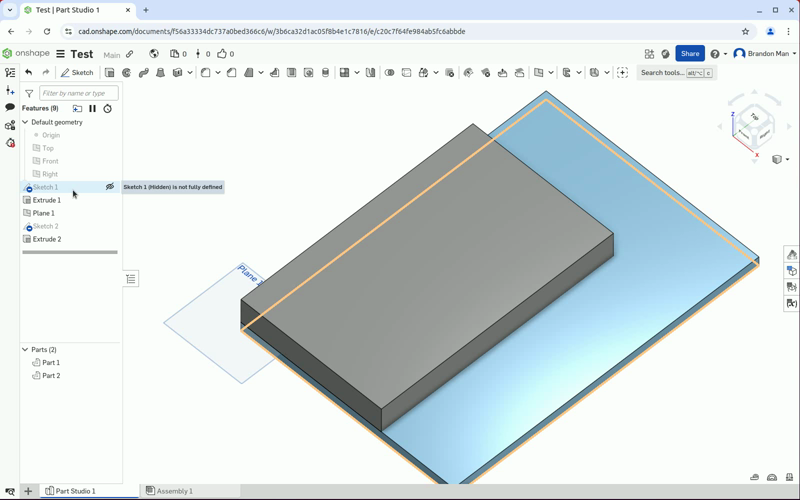
click(73, 189)